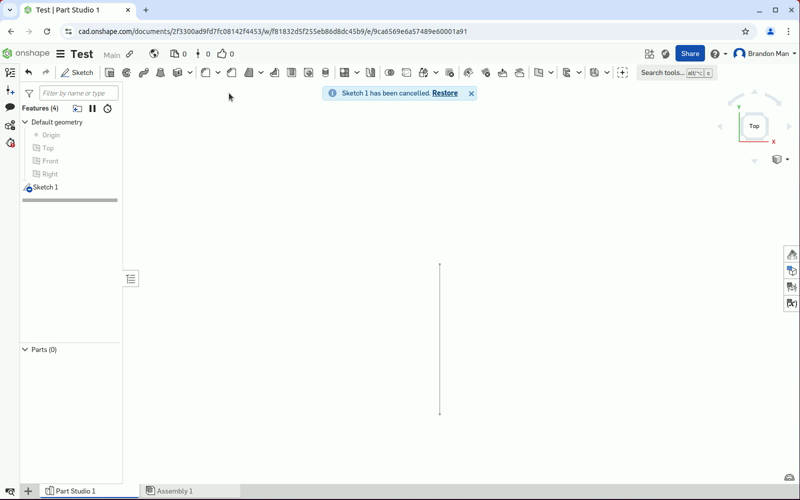
key(shift+h)
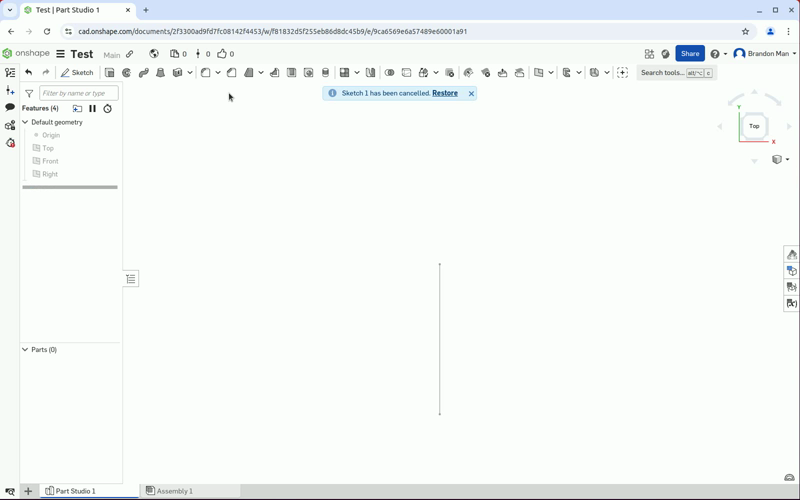
key(shift+s)
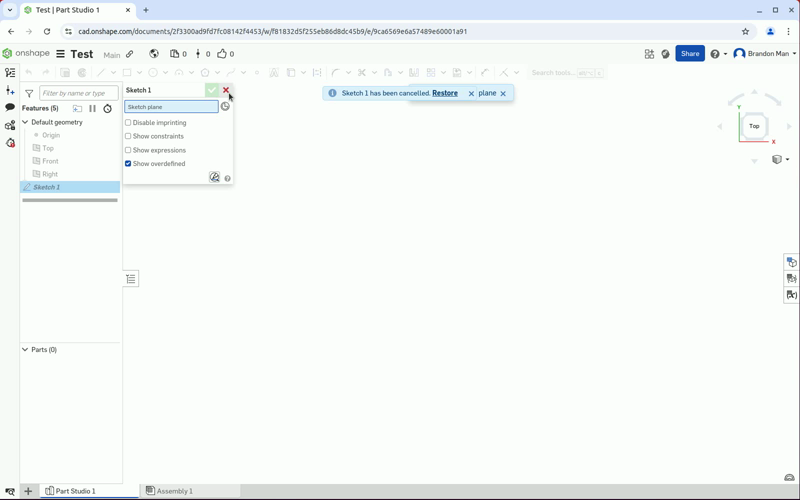
mouse_move(73, 150)
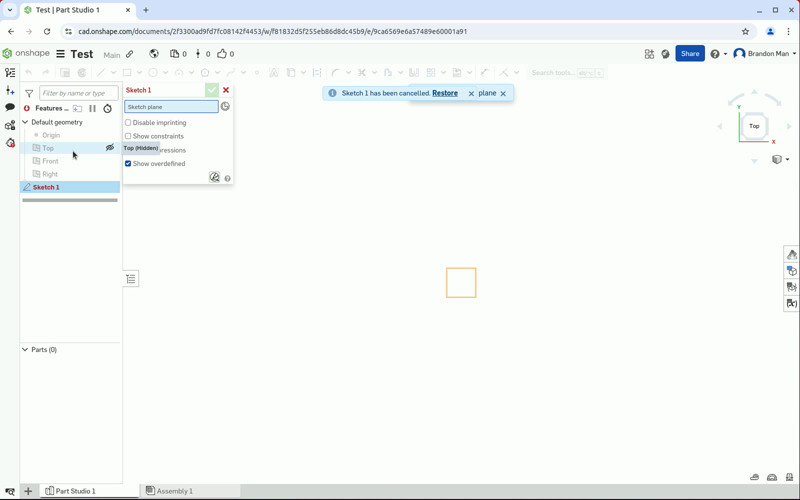
click(73, 150)
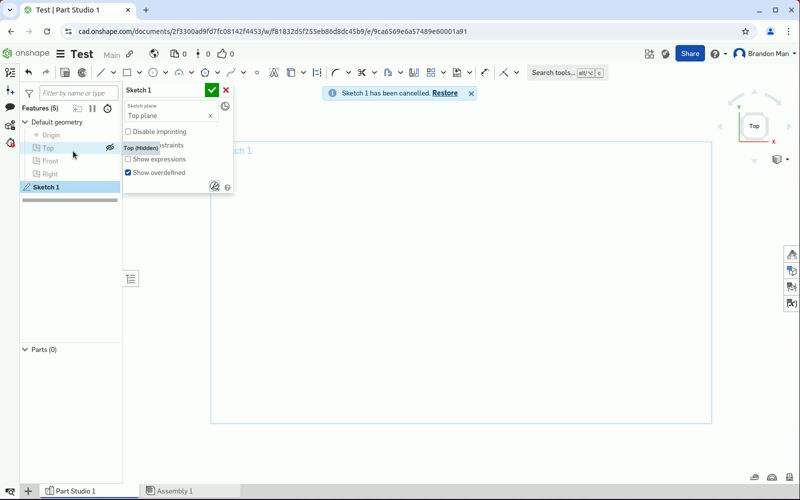
mouse_move(73, 352)
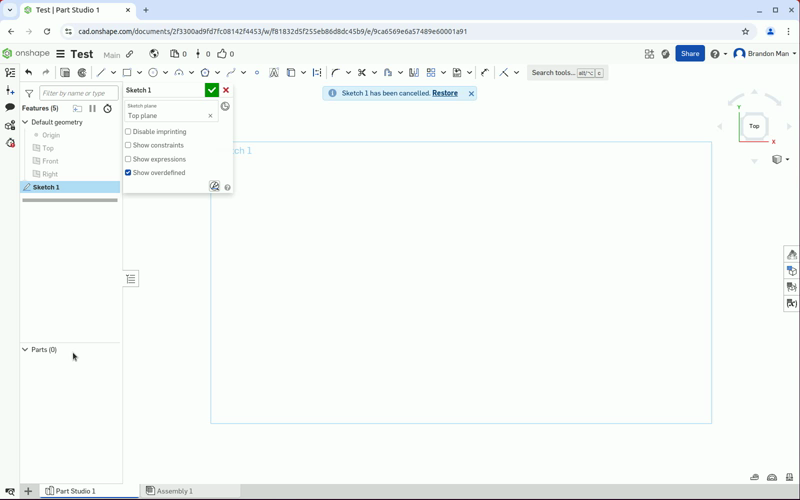
key(y)
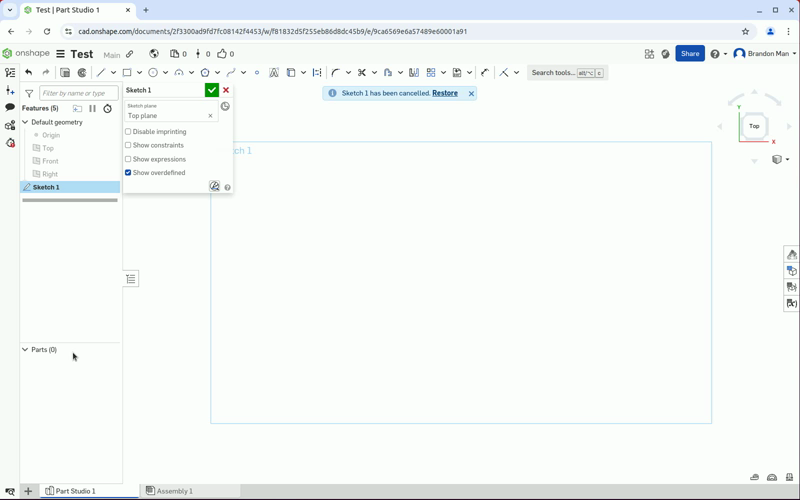
key(l)
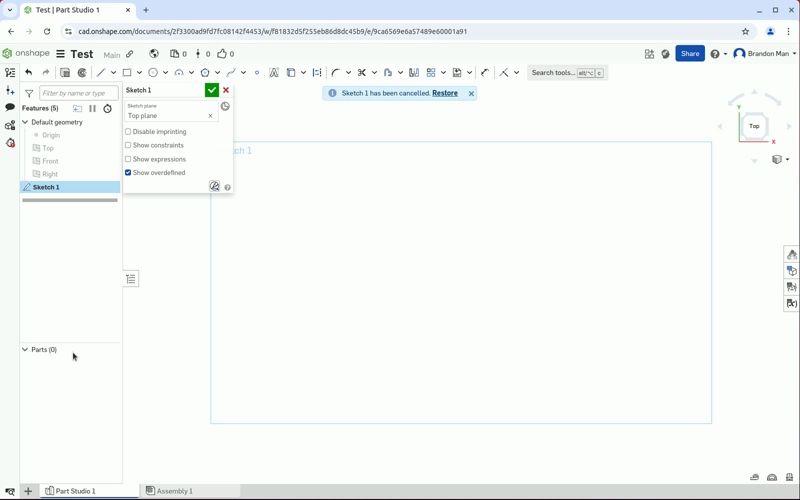
key_down(shift)
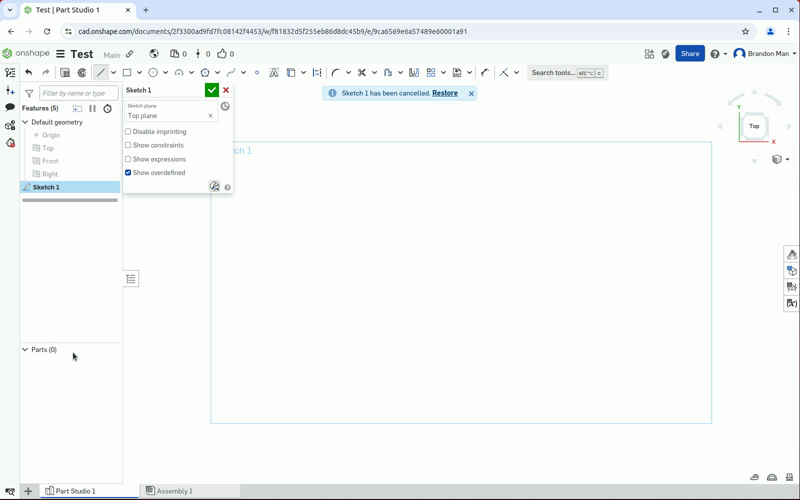
mouse_move(348, 282)
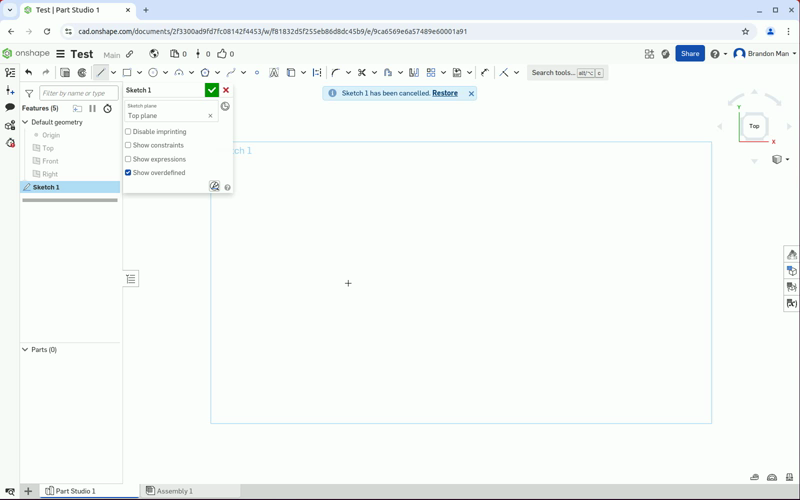
click(348, 282)
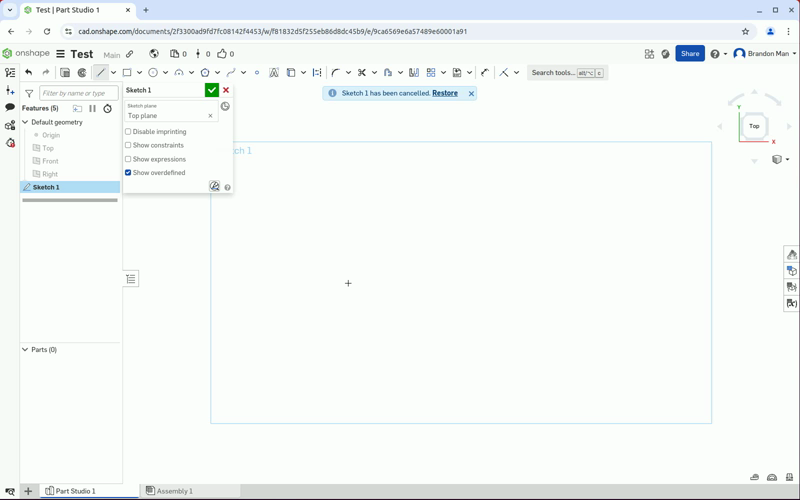
key_up(shift)
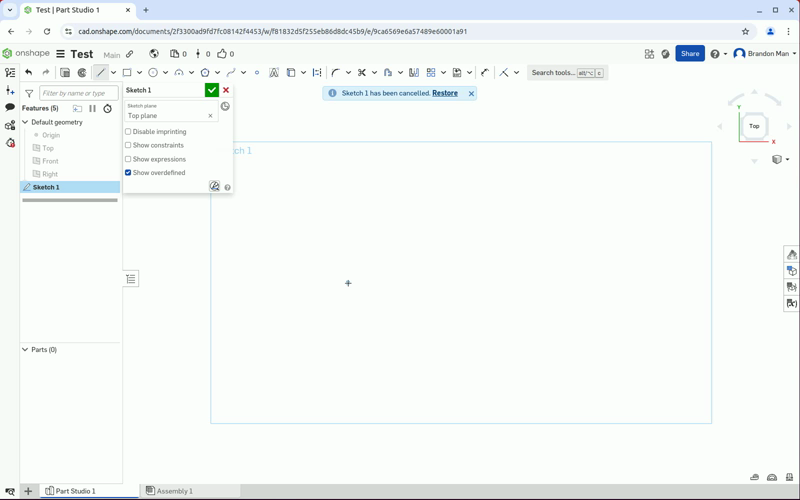
key_down(shift)
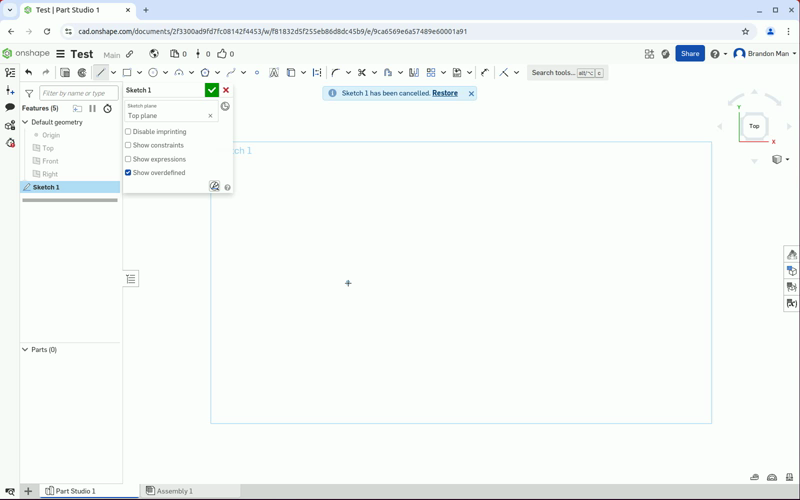
mouse_move(460, 282)
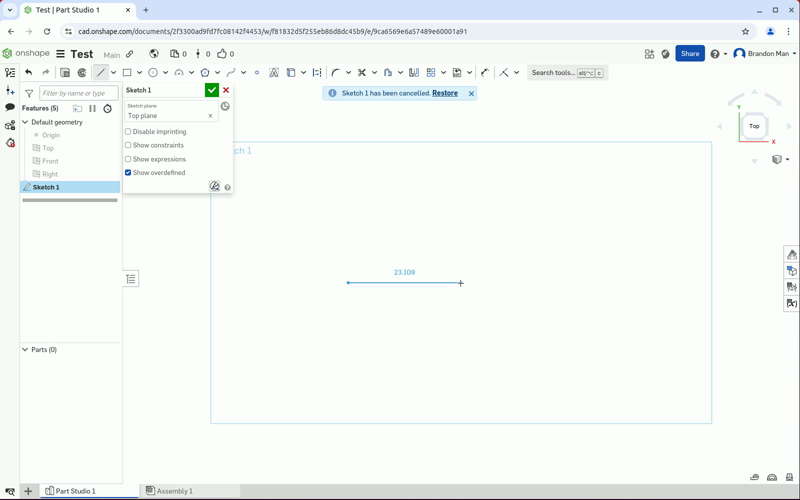
click(460, 282)
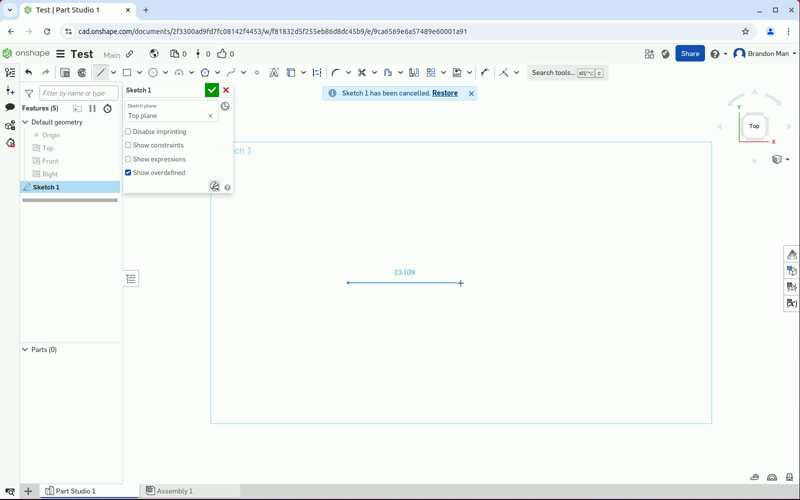
key_up(shift)
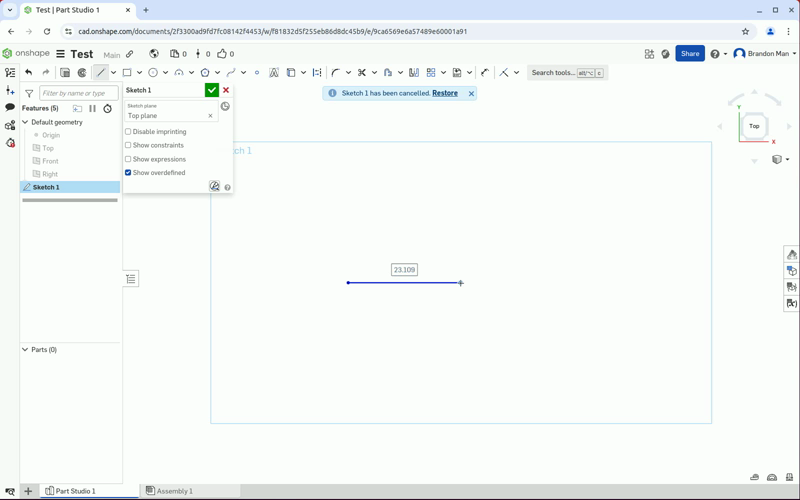
key_down(shift)
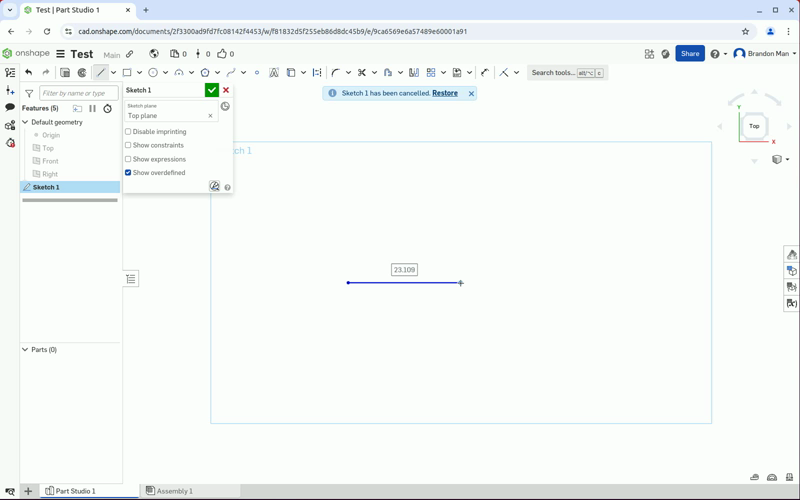
mouse_move(460, 170)
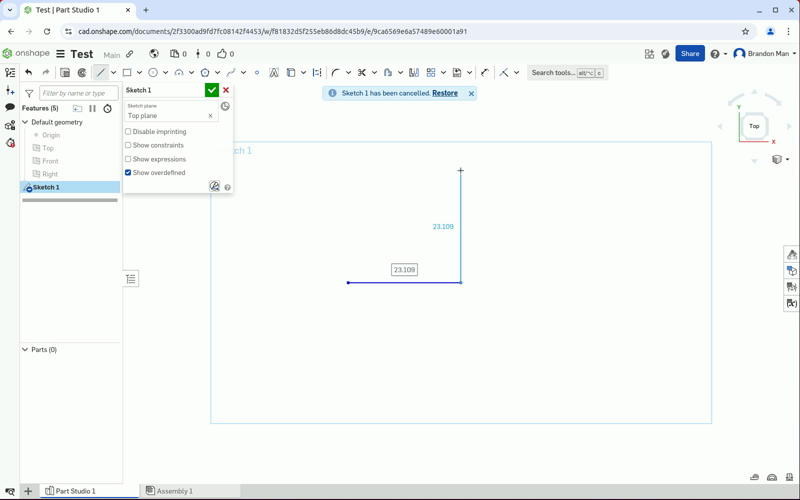
click(460, 170)
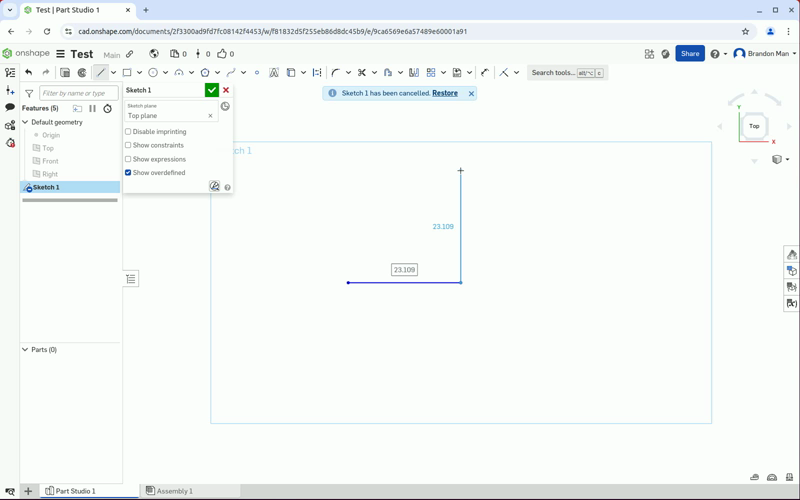
key_up(shift)
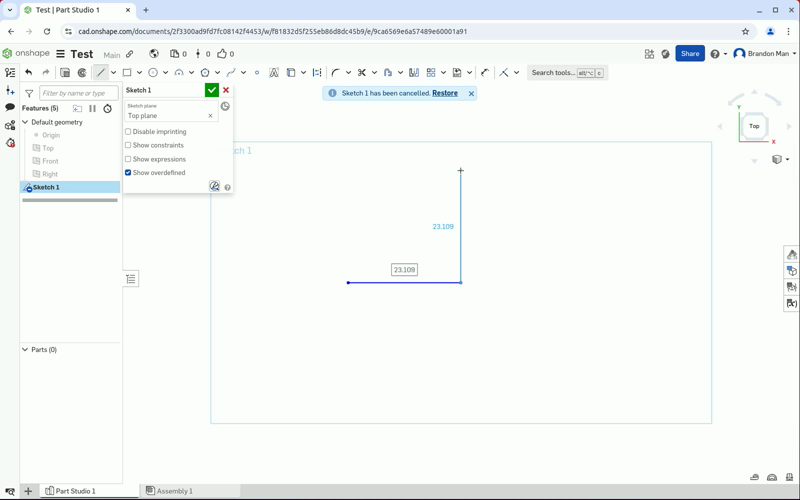
key_down(shift)
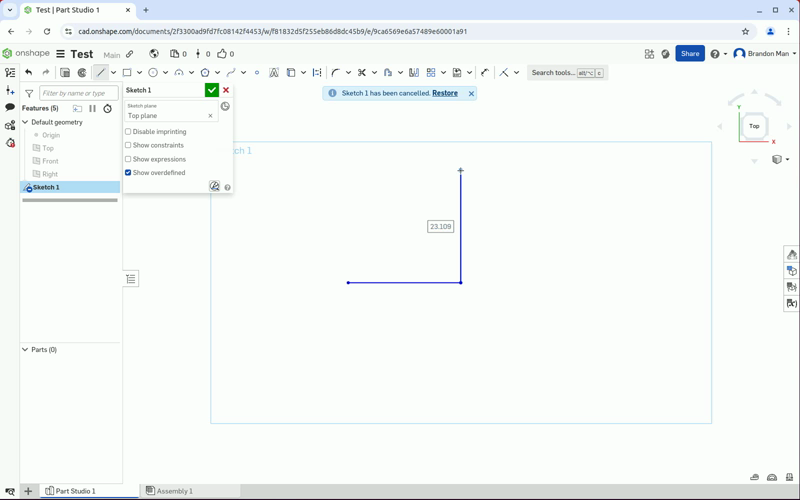
mouse_move(490, 170)
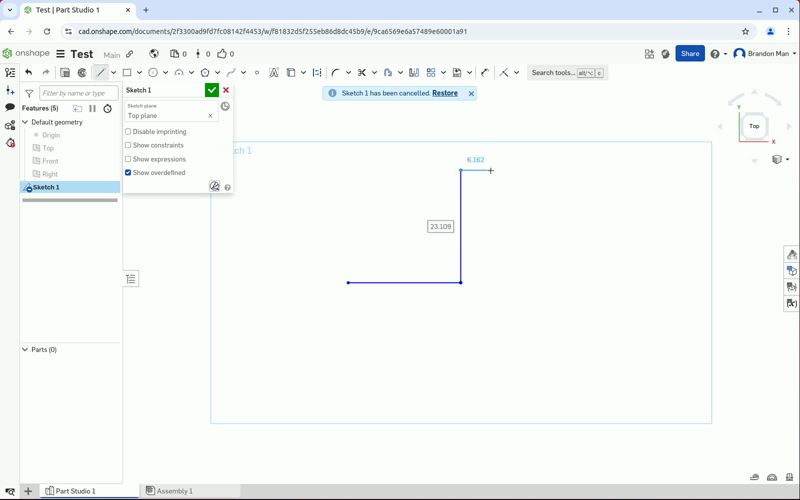
mouse_move(404, 170)
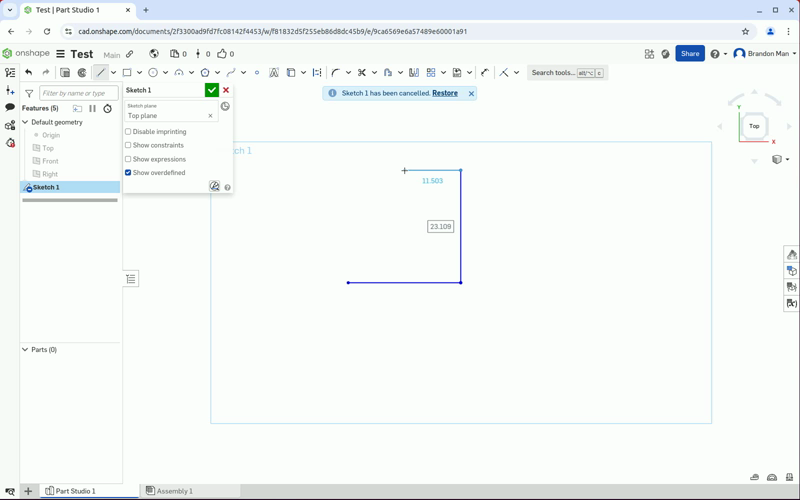
click(404, 170)
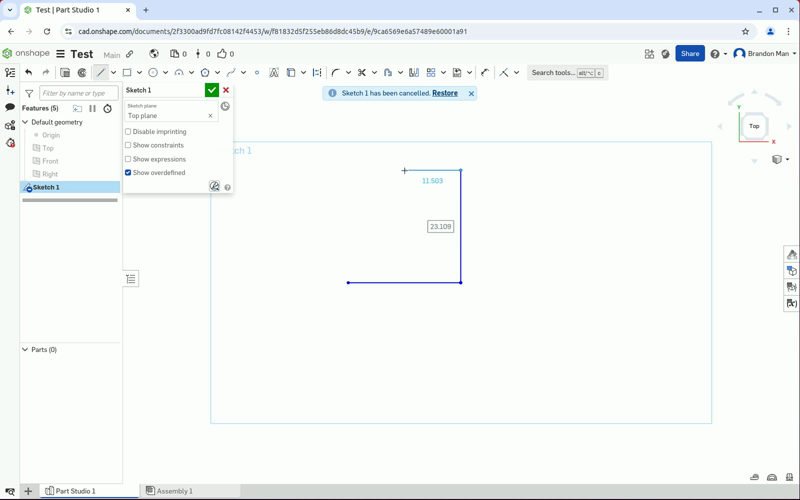
key_up(shift)
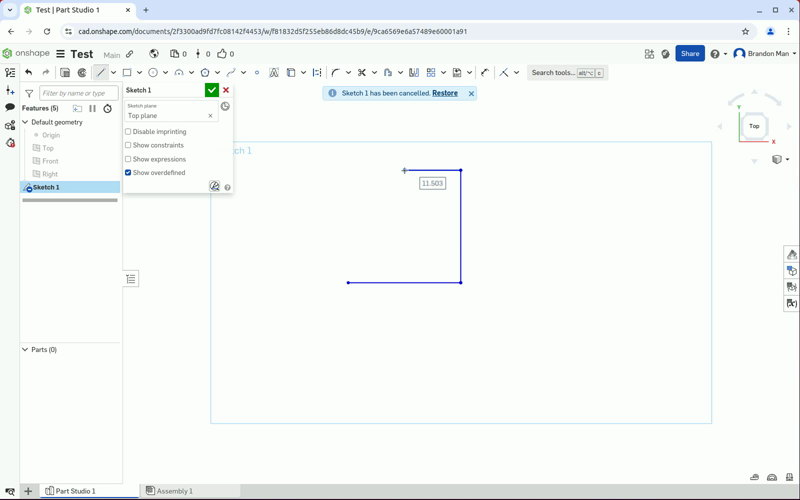
key_down(shift)
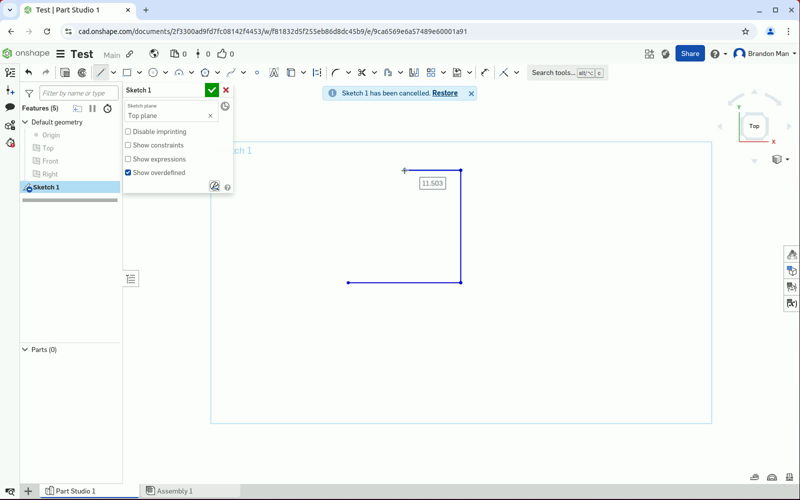
mouse_move(434, 170)
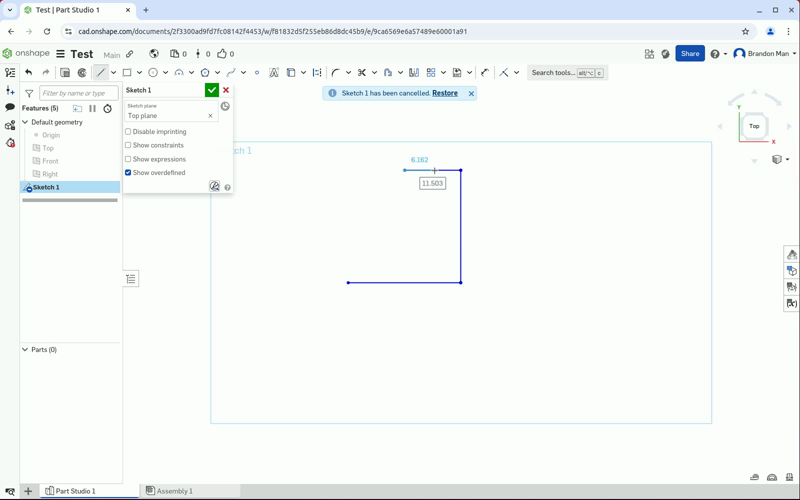
mouse_move(404, 226)
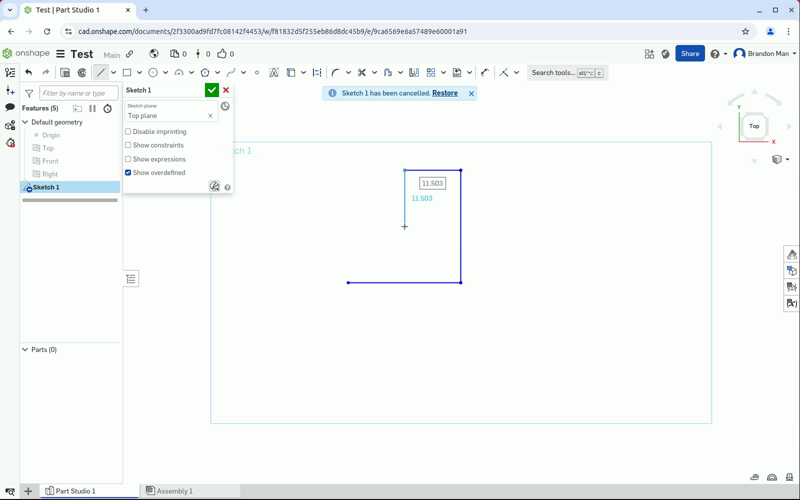
click(404, 226)
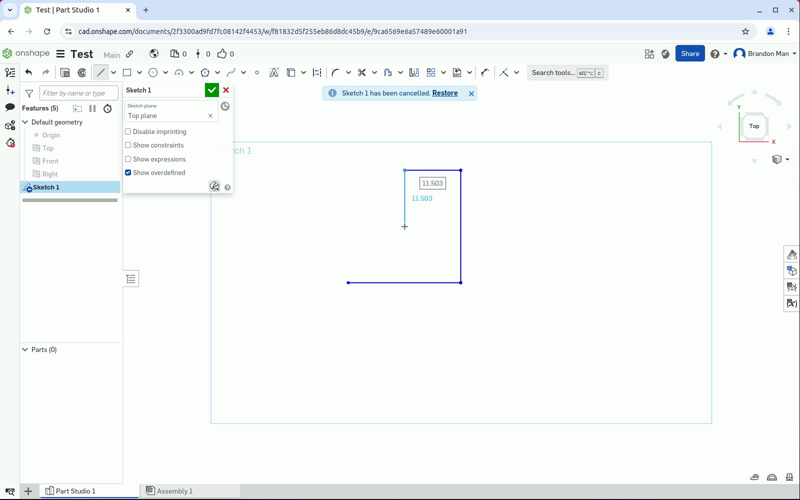
key_up(shift)
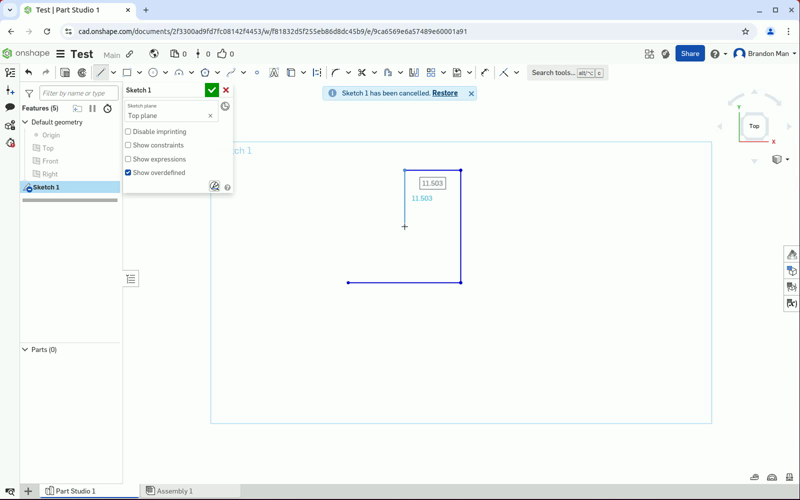
key_down(shift)
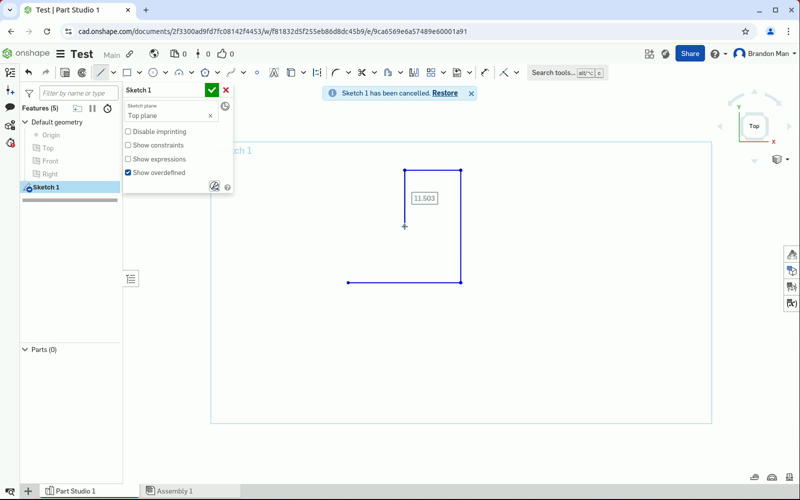
mouse_move(434, 226)
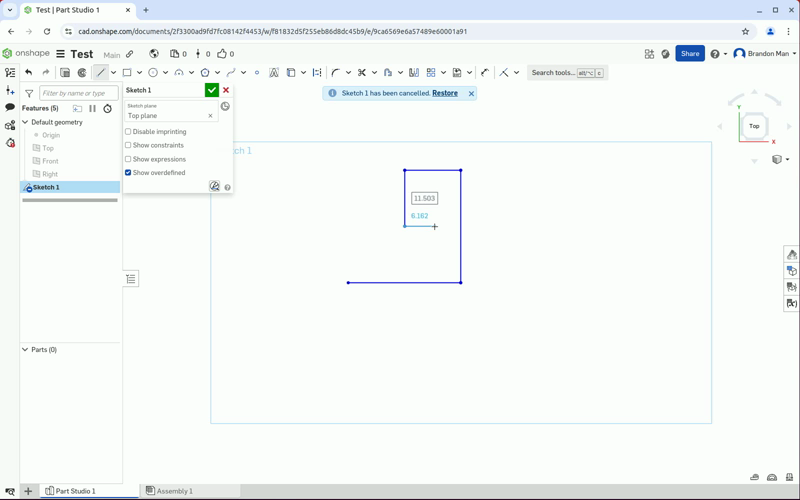
mouse_move(348, 226)
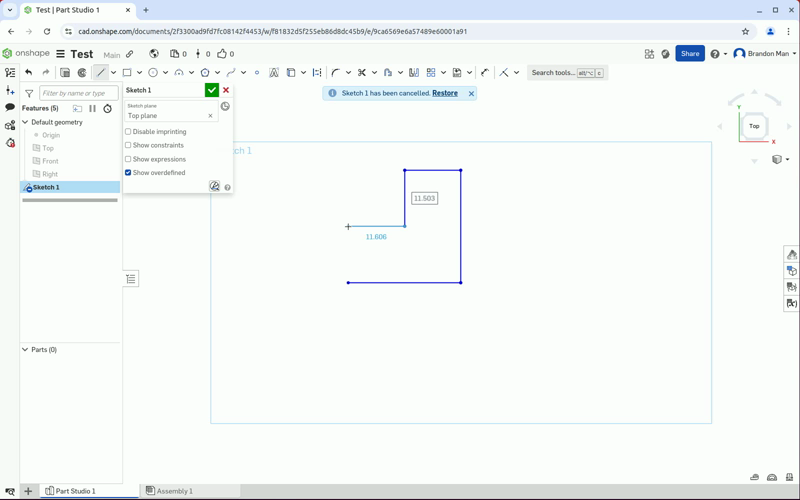
click(348, 226)
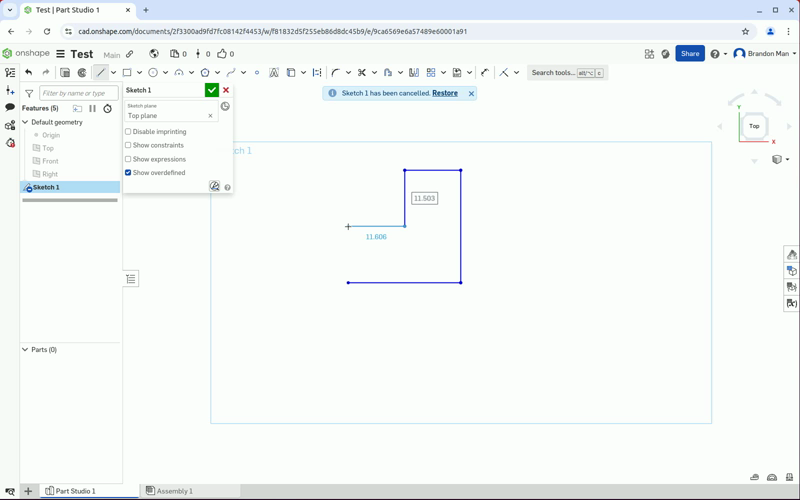
key_up(shift)
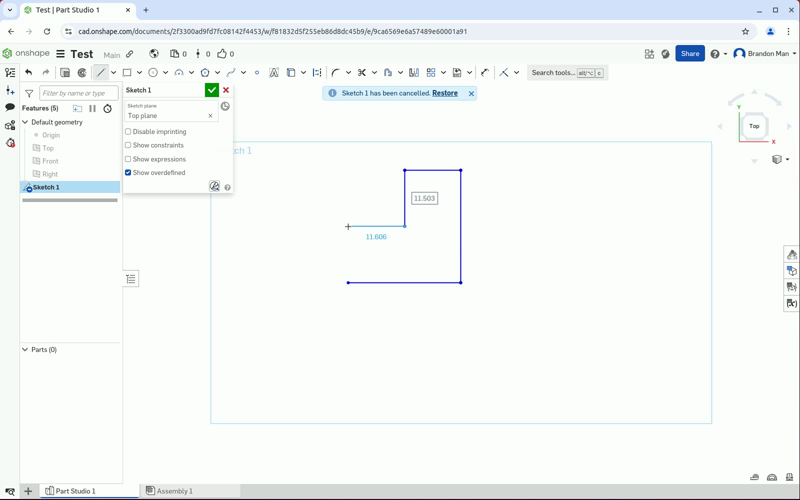
mouse_move(378, 226)
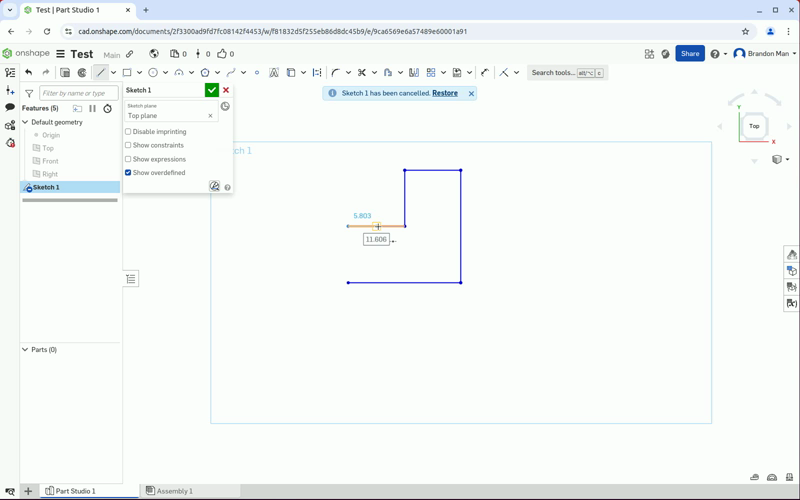
key_down(shift)
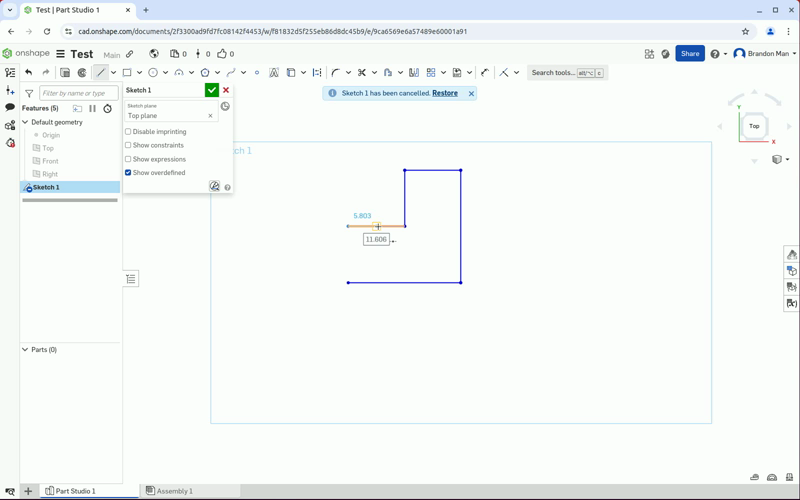
mouse_move(348, 282)
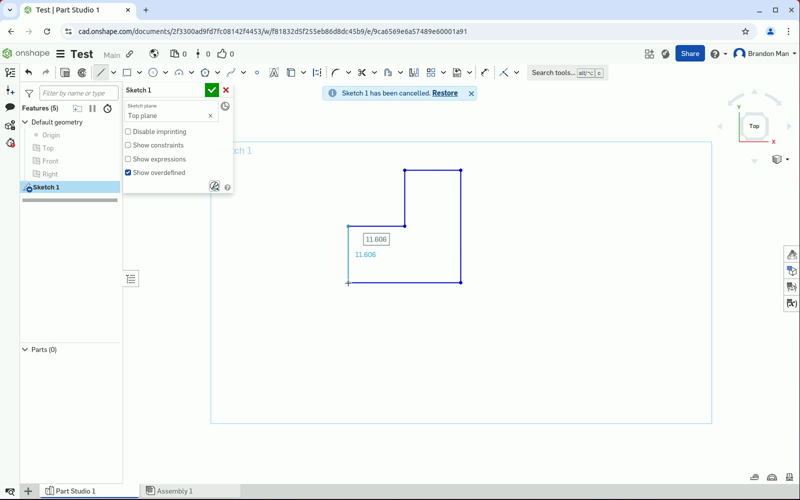
key_up(shift)
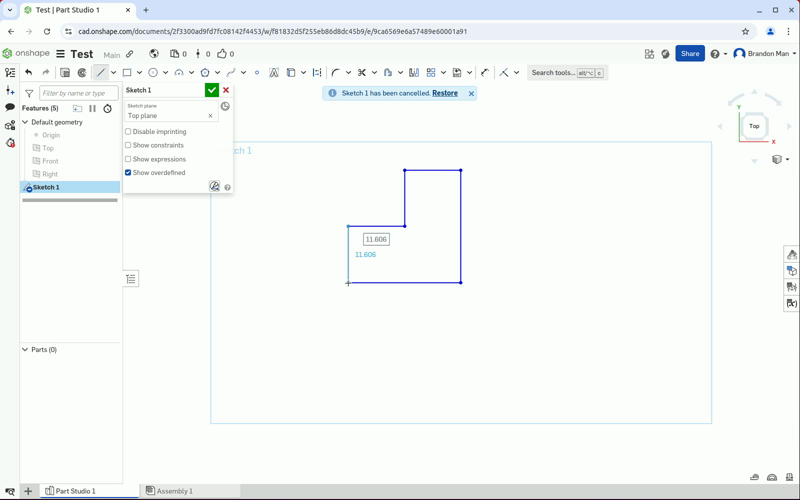
click(348, 282)
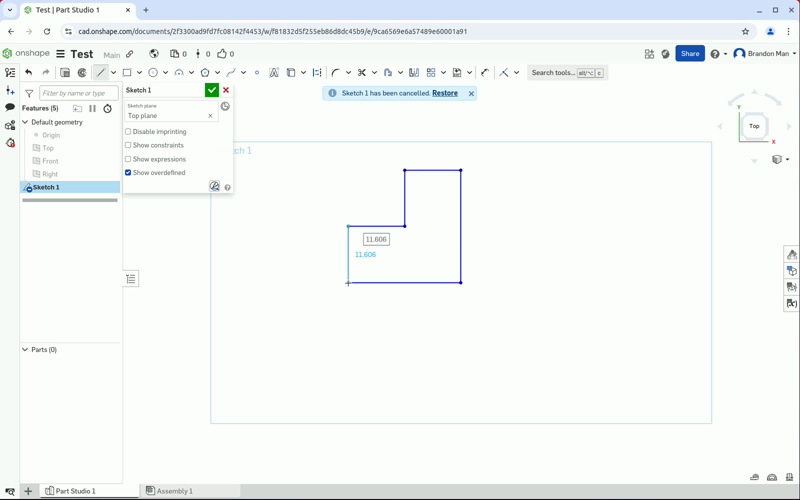
key(esc)
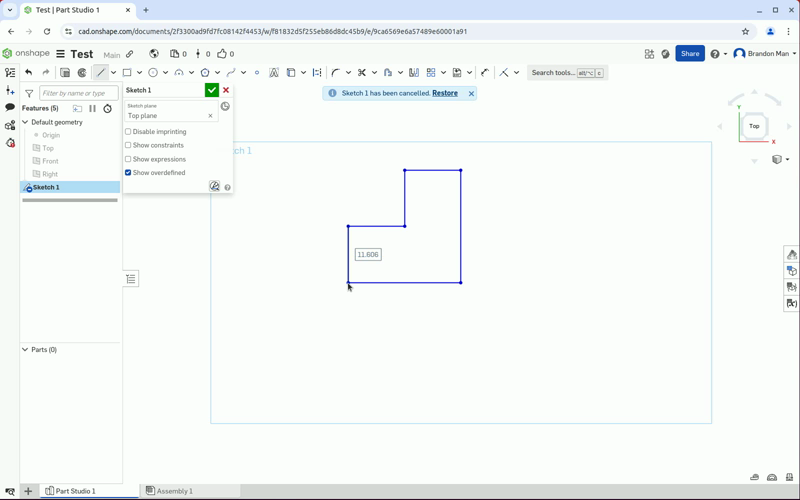
key(c)
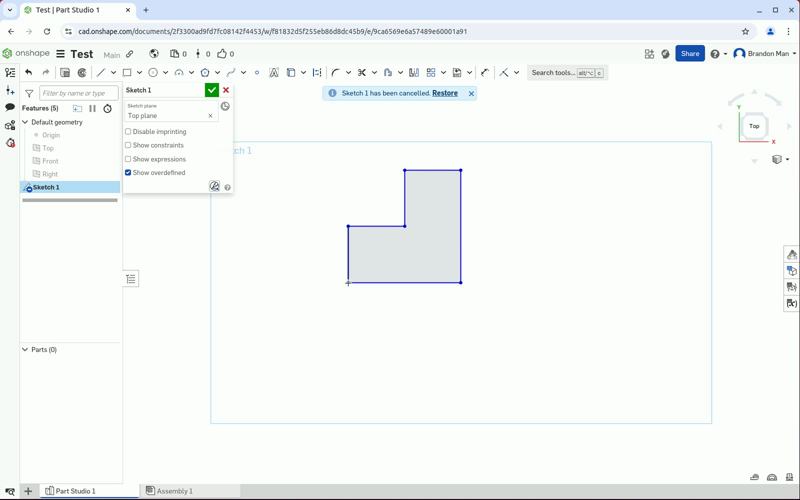
key_down(shift)
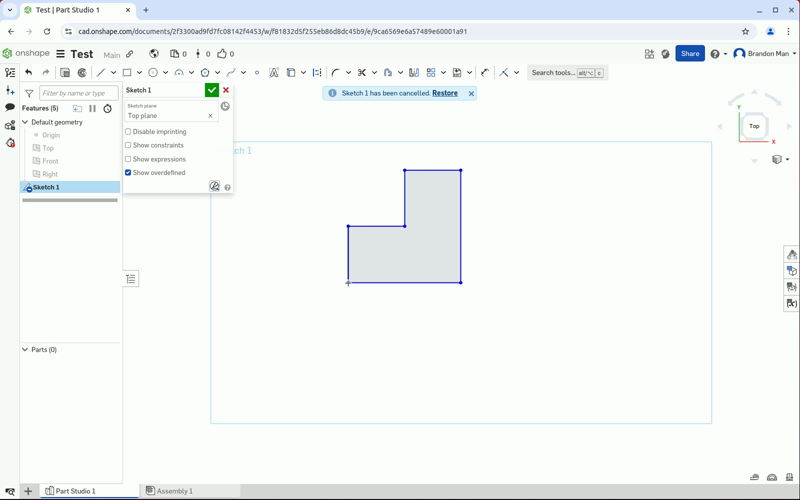
mouse_move(404, 254)
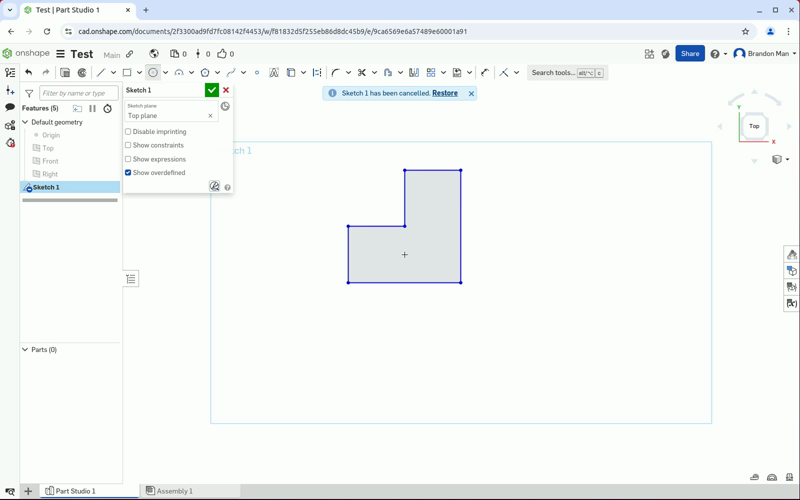
click(404, 254)
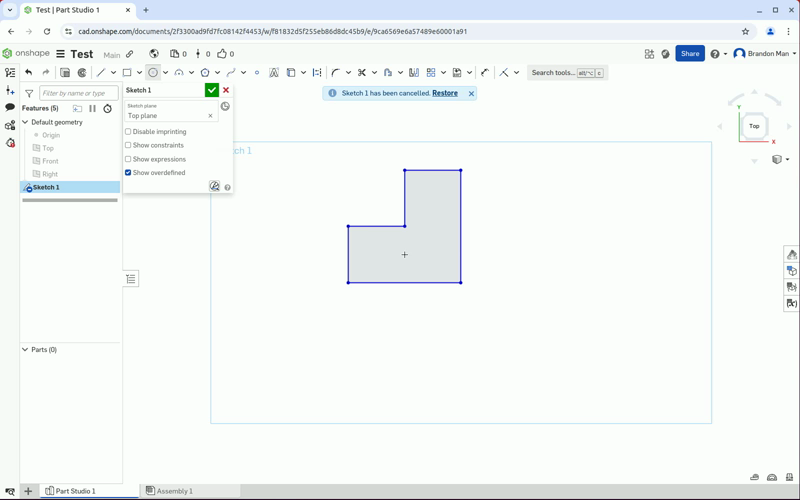
key_up(shift)
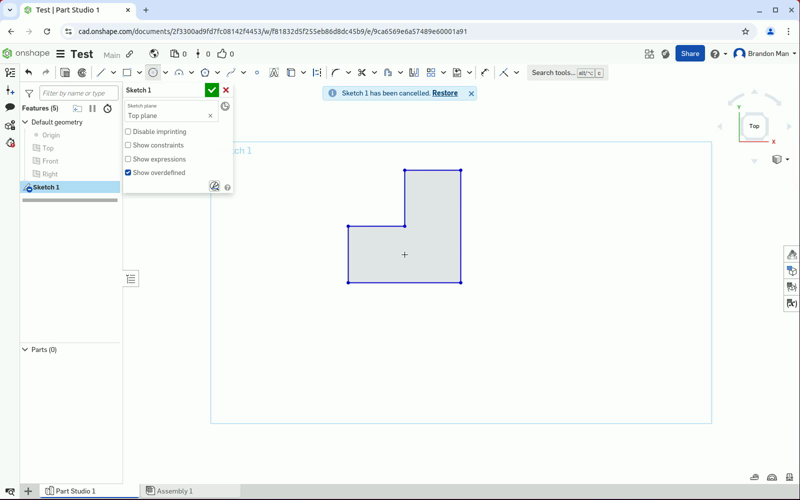
mouse_move(419, 254)
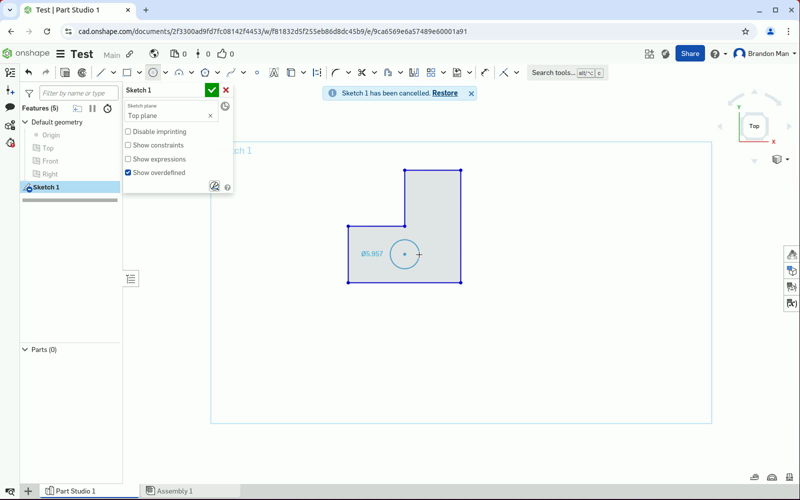
click(419, 254)
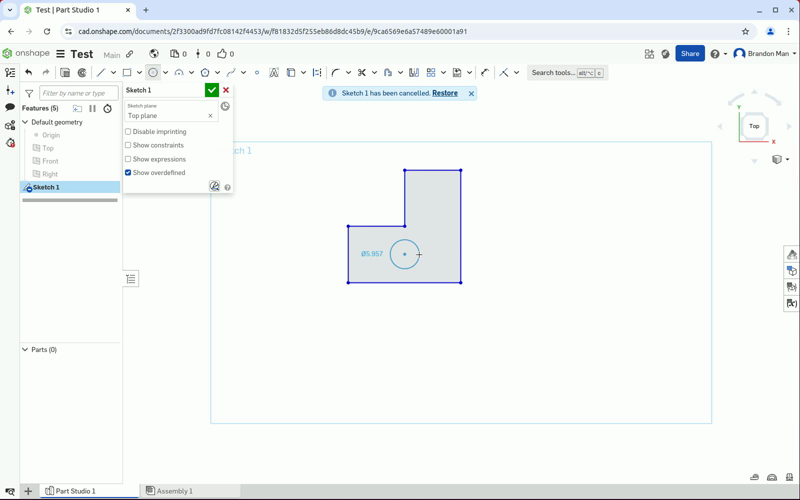
key(esc)
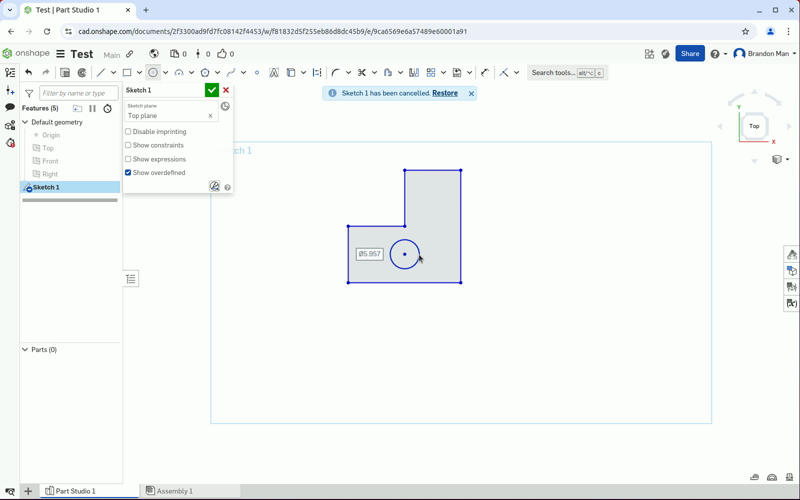
mouse_move(429, 255)
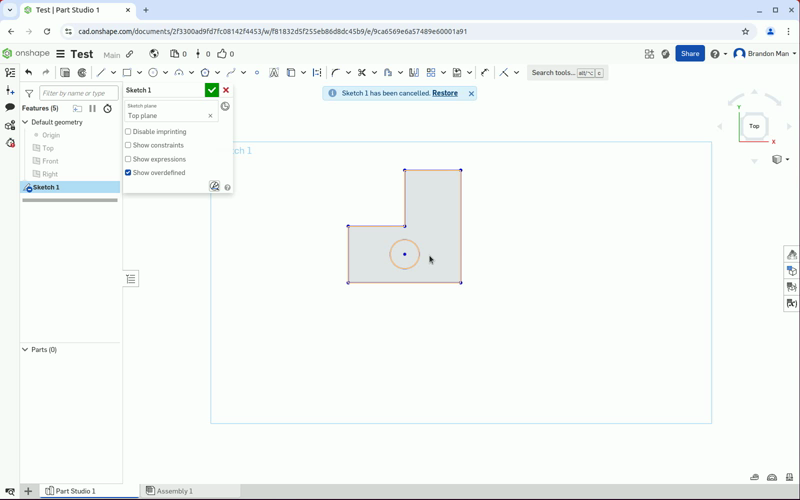
click(429, 255)
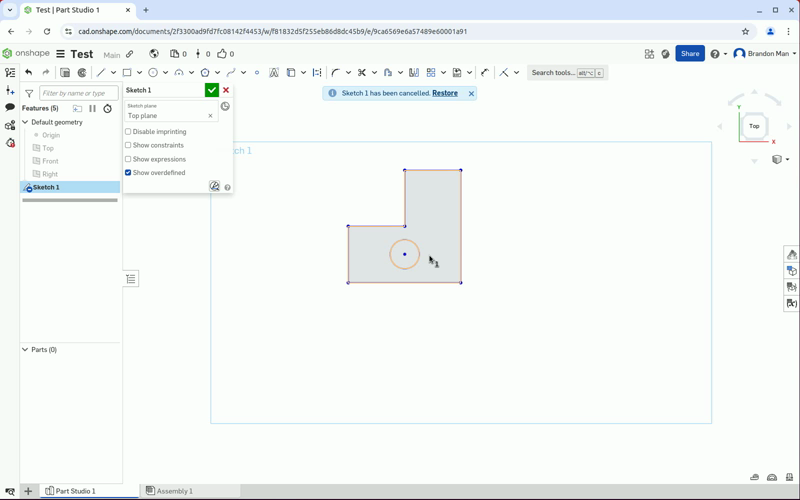
mouse_move(73, 352)
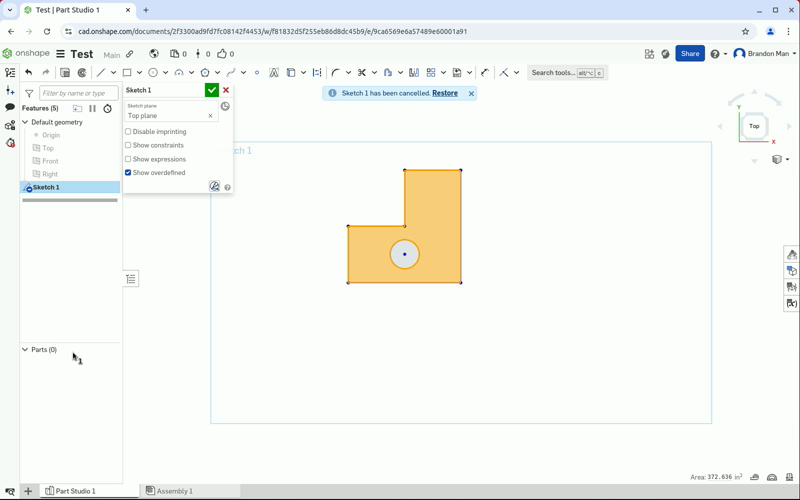
key(shift+y)
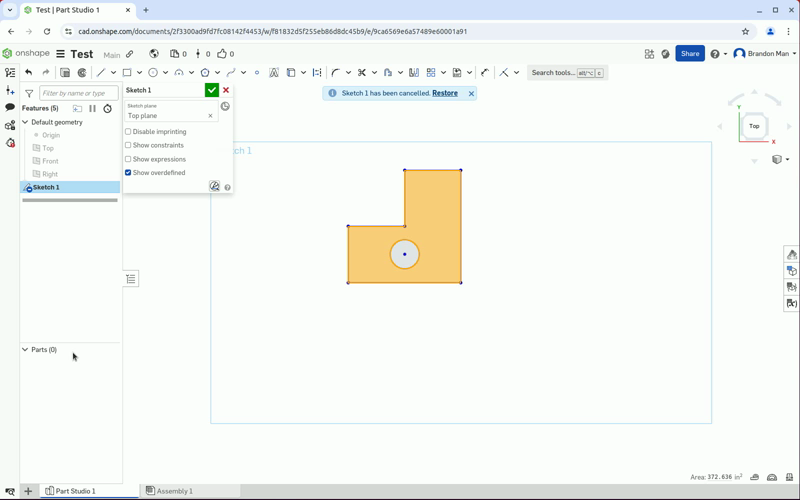
key(shift+e)
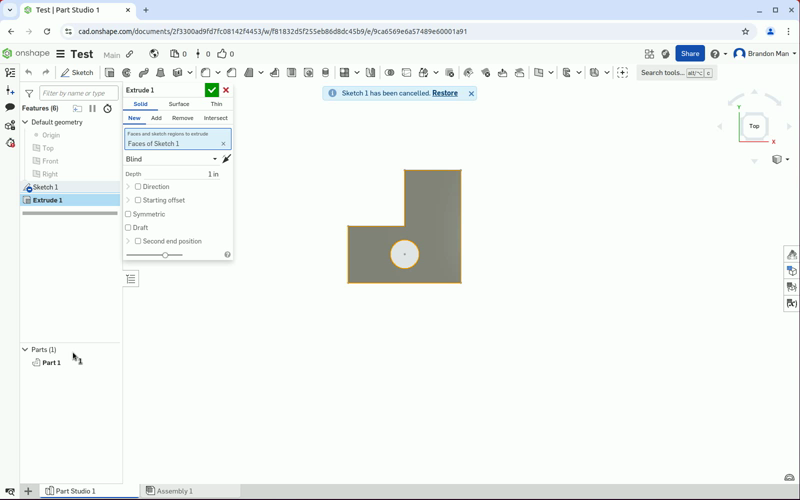
mouse_move(143, 106)
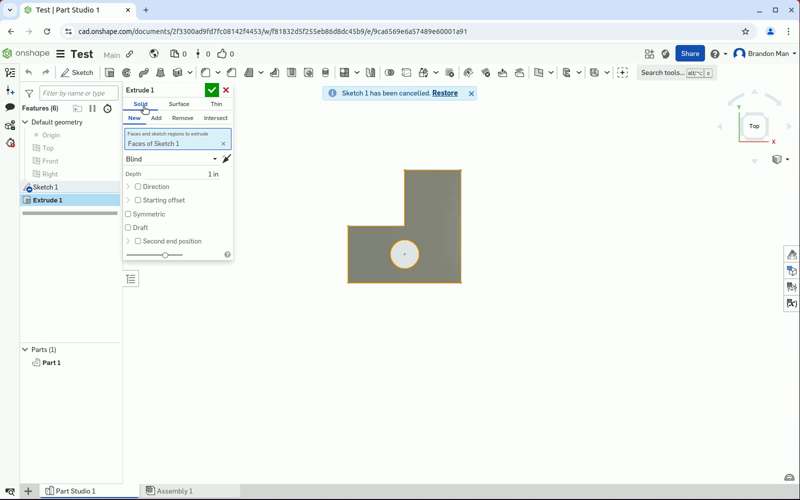
click(143, 106)
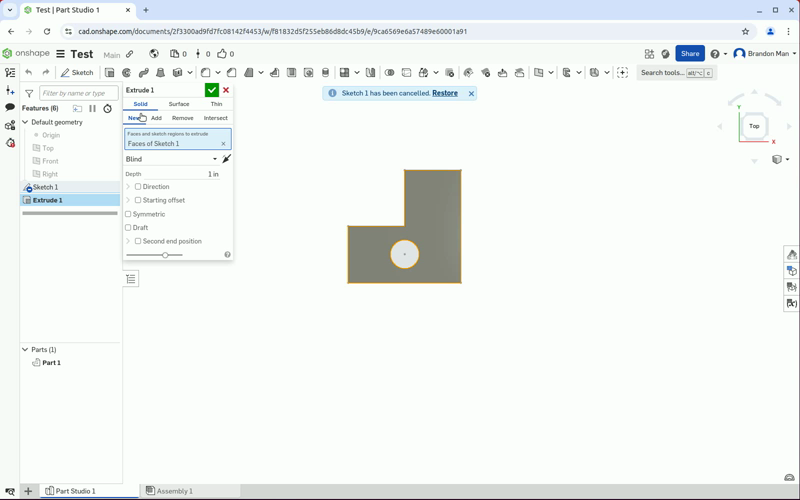
mouse_move(137, 120)
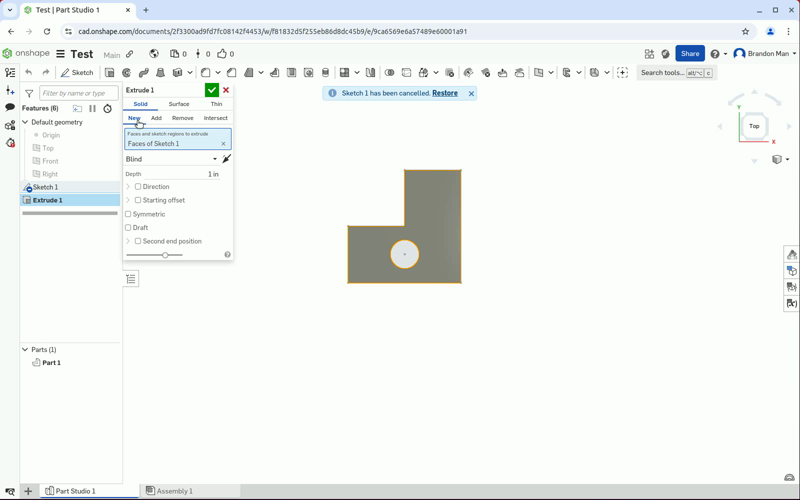
click(137, 120)
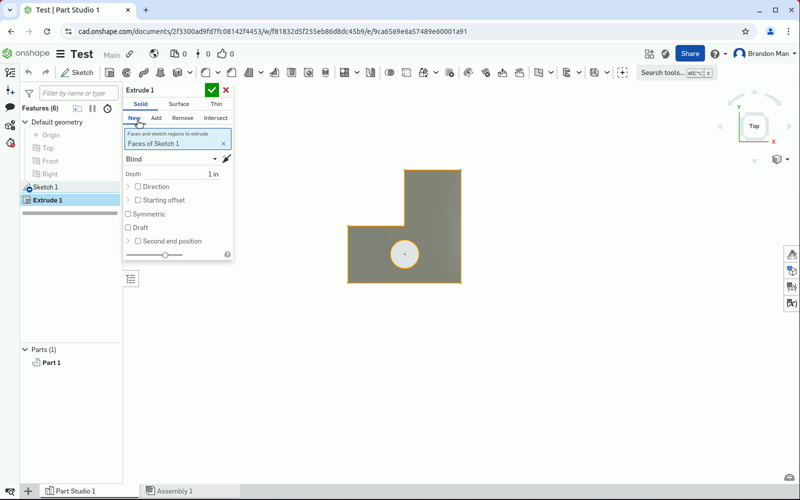
key(tab, 4)
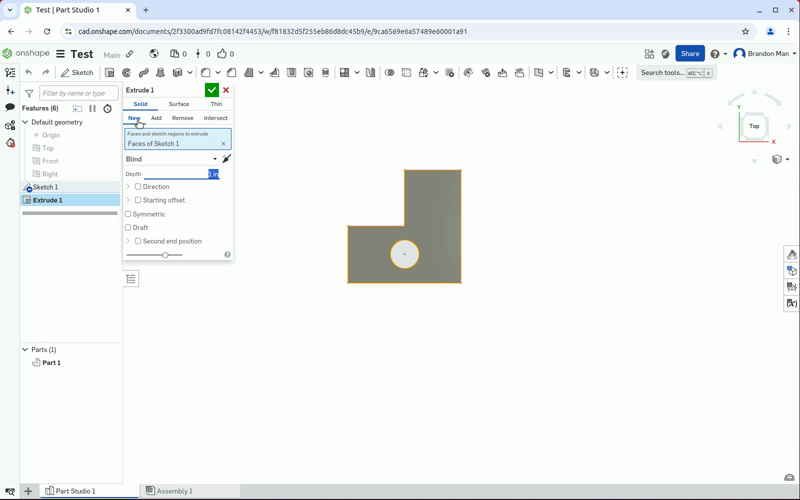
text(11.554)
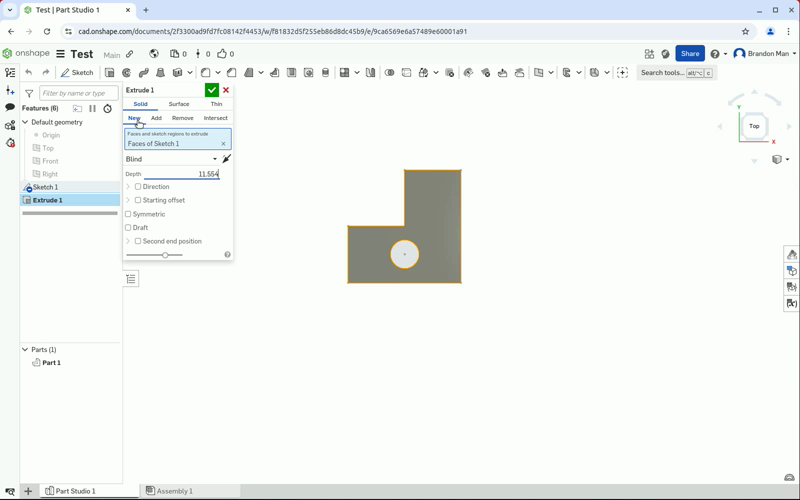
key(enter)
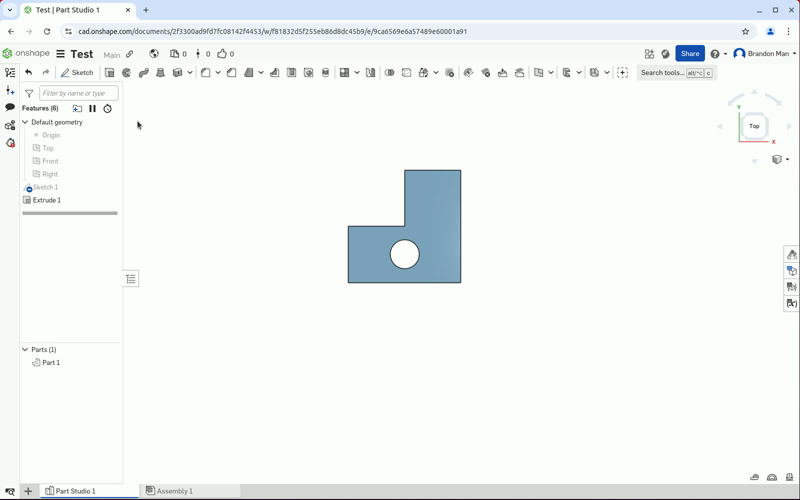
key(shift+h)
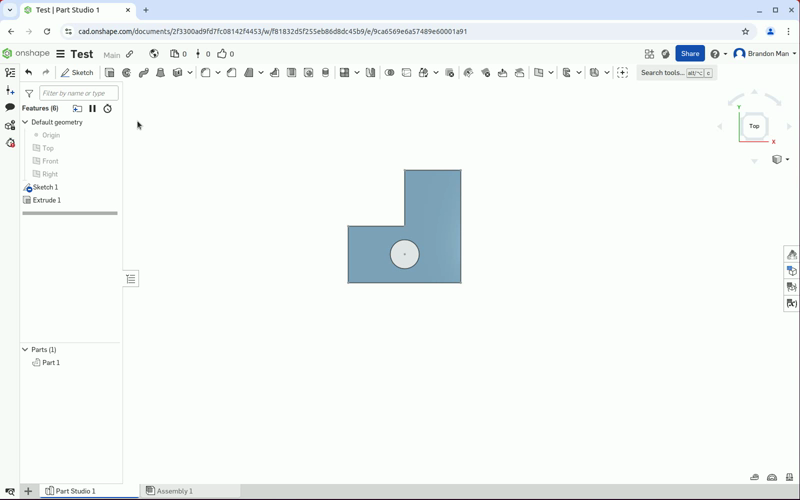
key(shift+h)
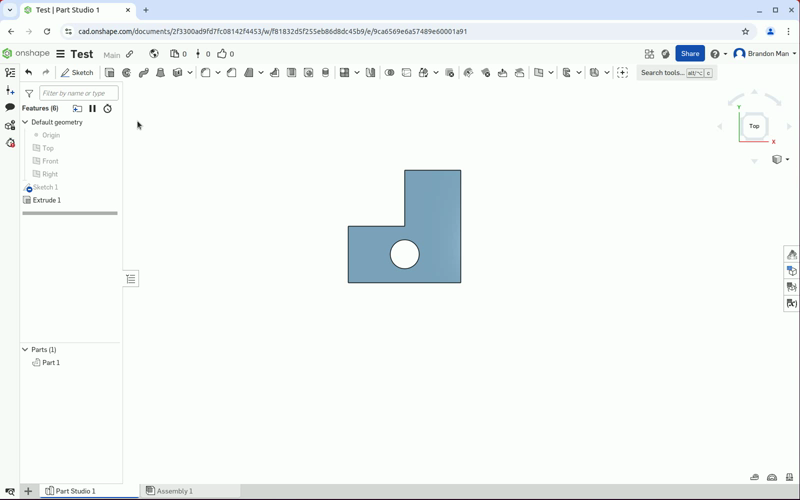
mouse_move(73, 189)
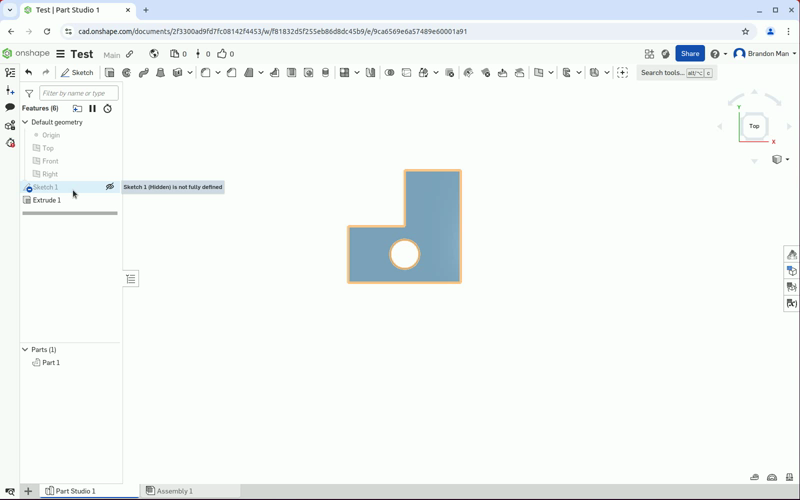
click(73, 189)
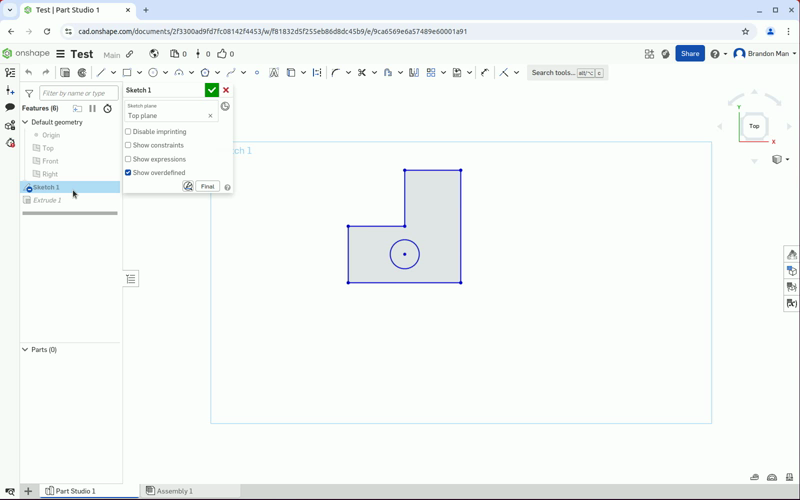
mouse_move(229, 92)
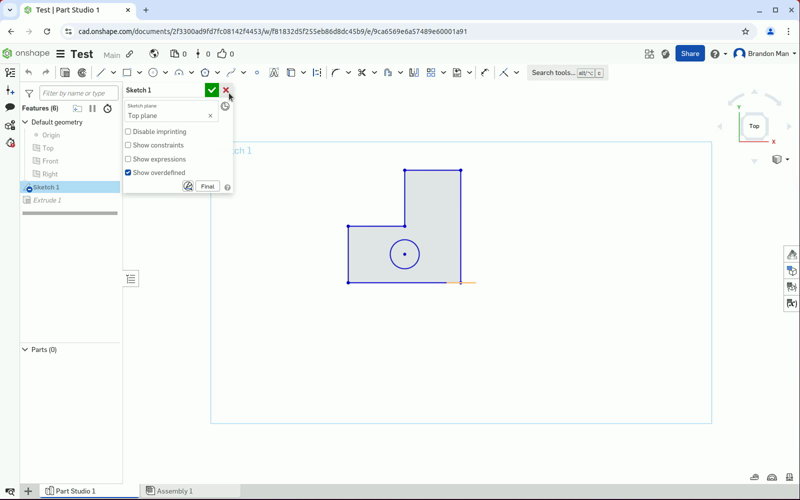
click(229, 92)
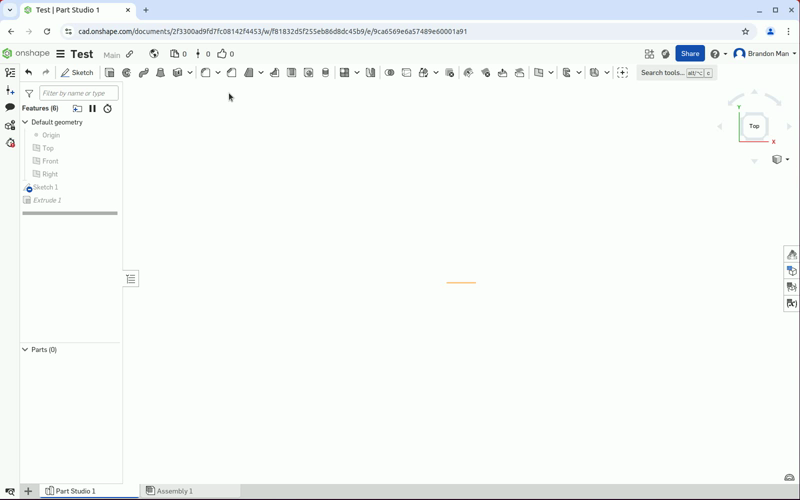
mouse_move(73, 352)
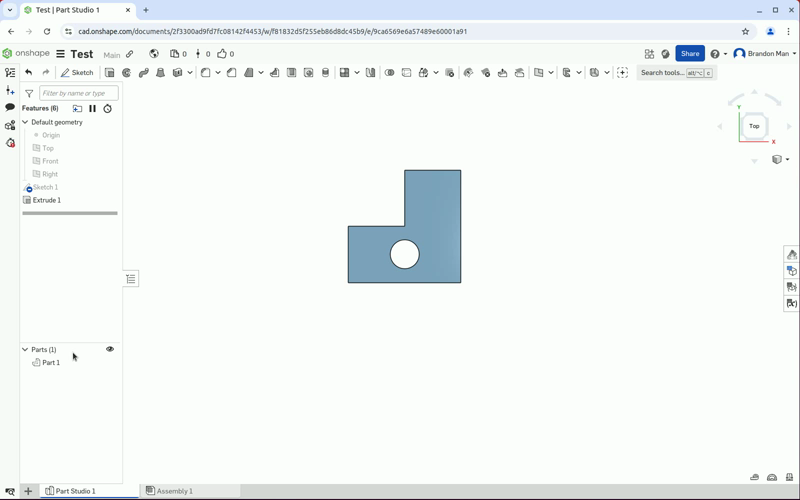
key(y)
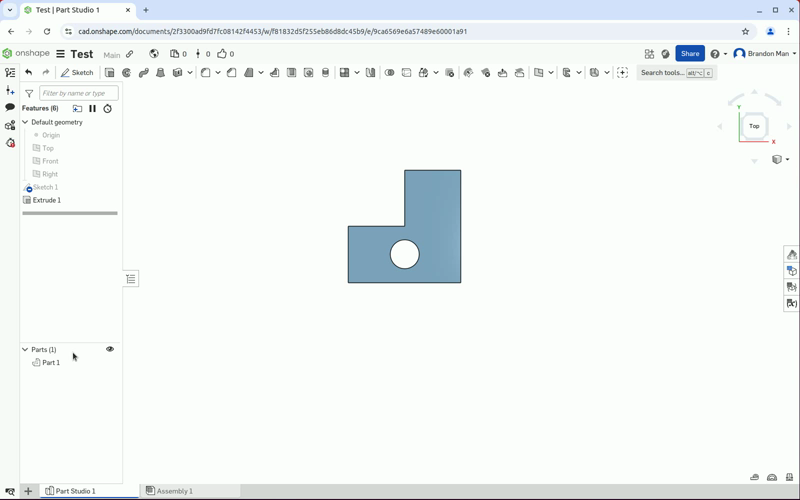
key(shift+p)
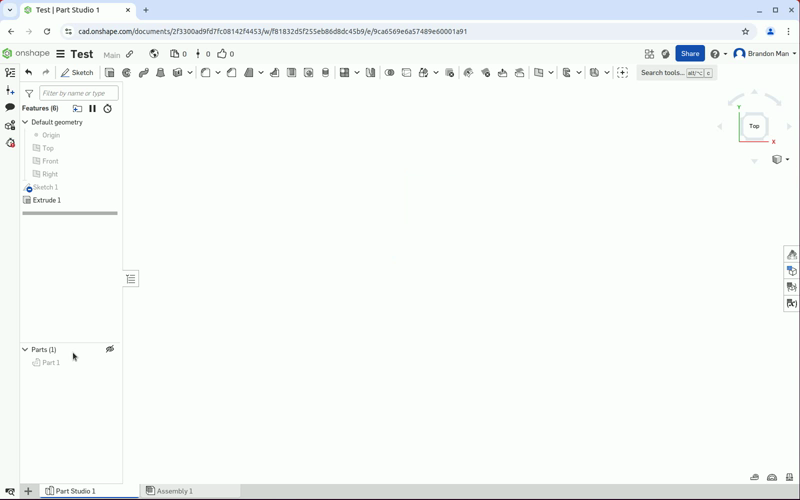
key(space)
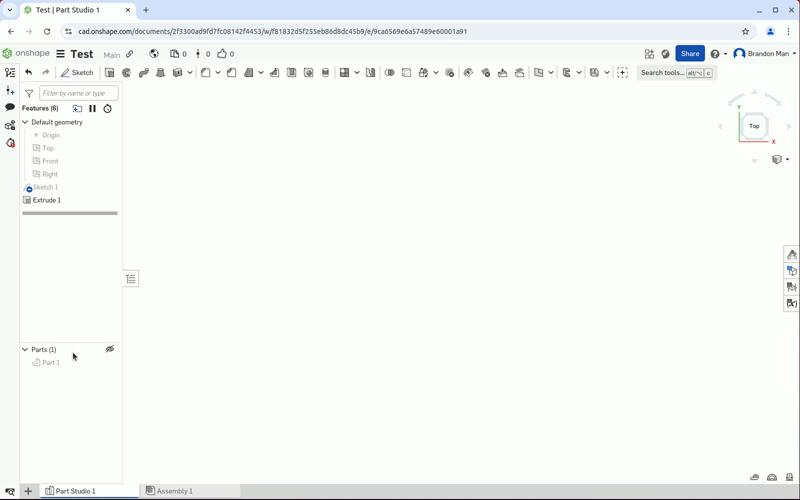
key_down(shift)
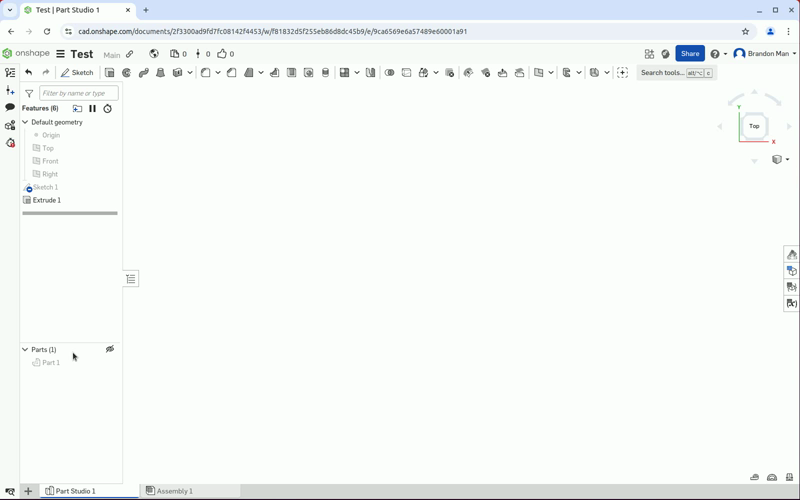
key(up)
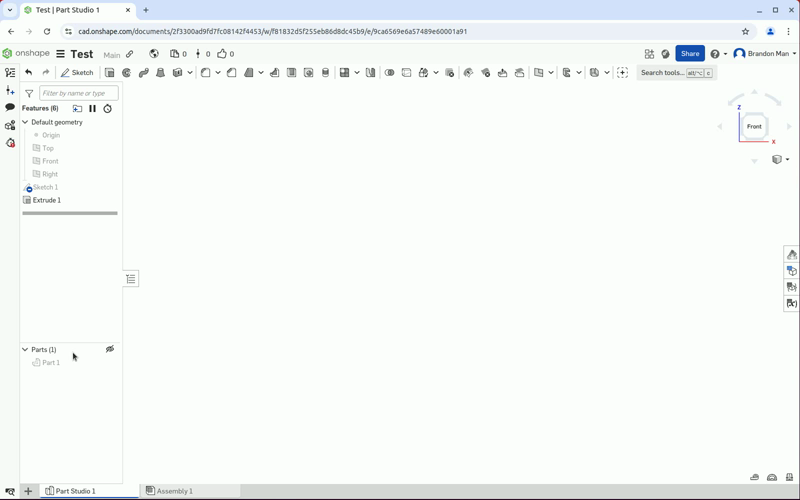
key_up(shift)
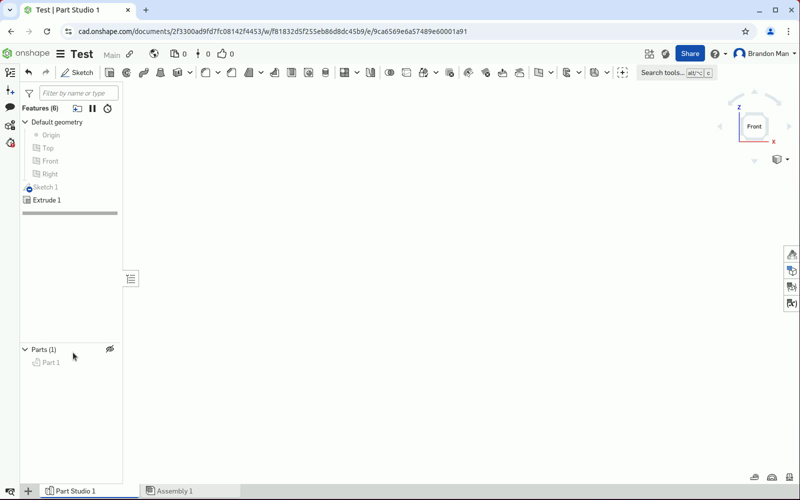
key(space)
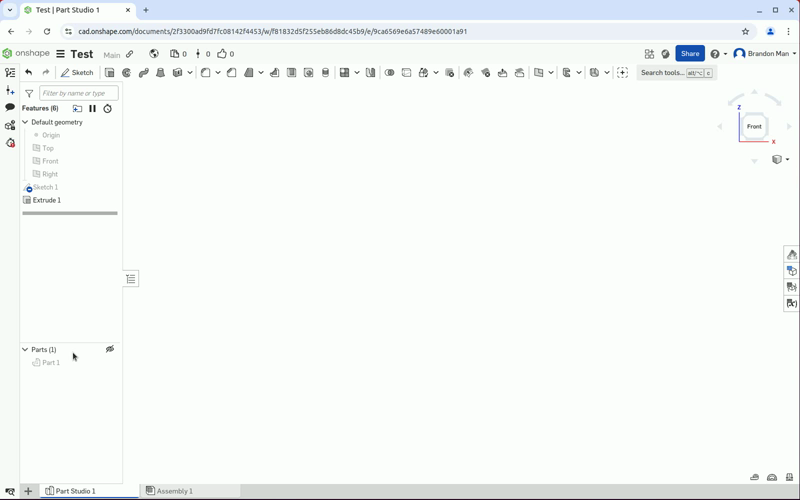
key_down(shift)
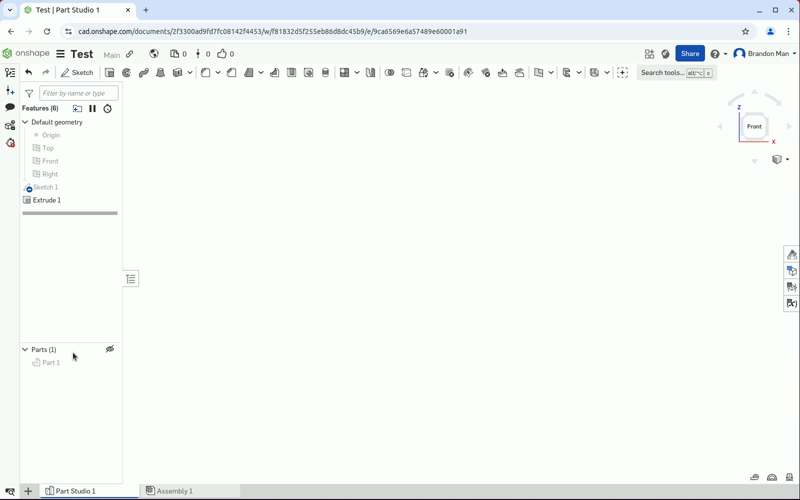
key(left)
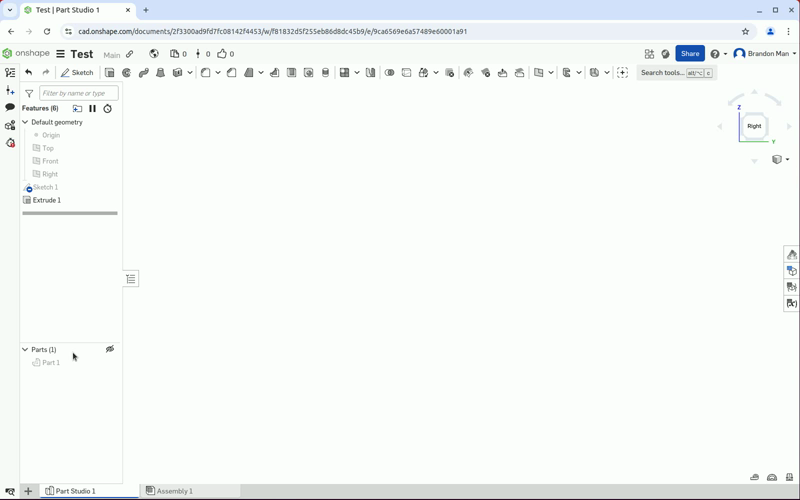
key_up(shift)
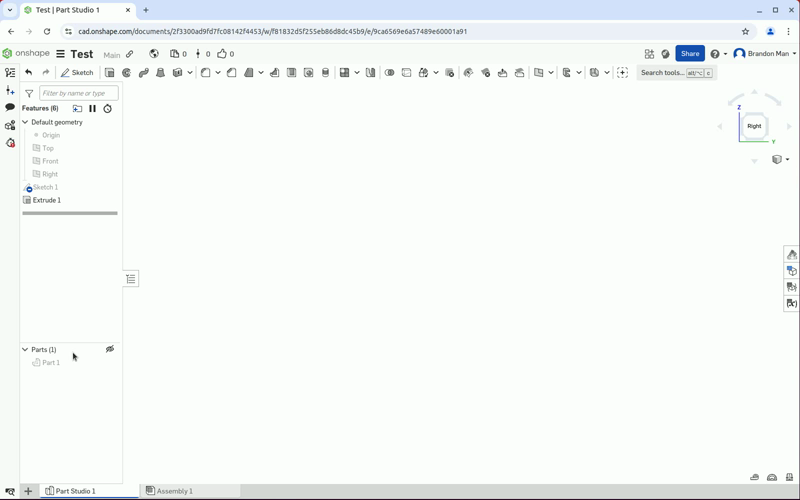
mouse_move(73, 352)
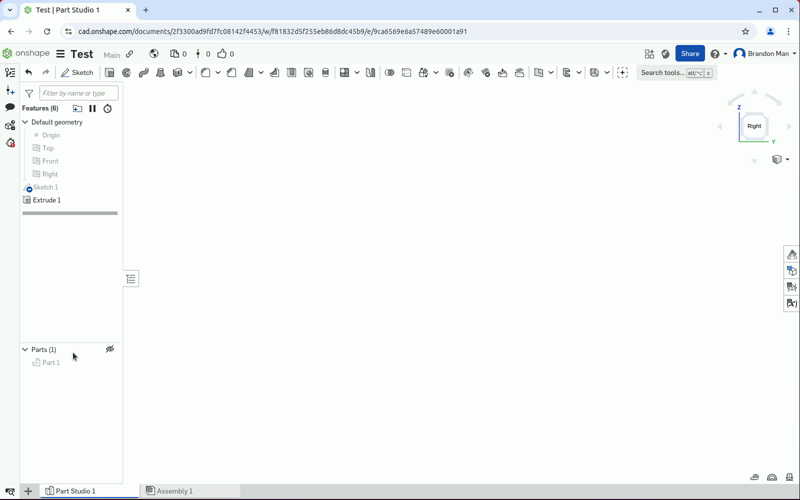
key(shift+y)
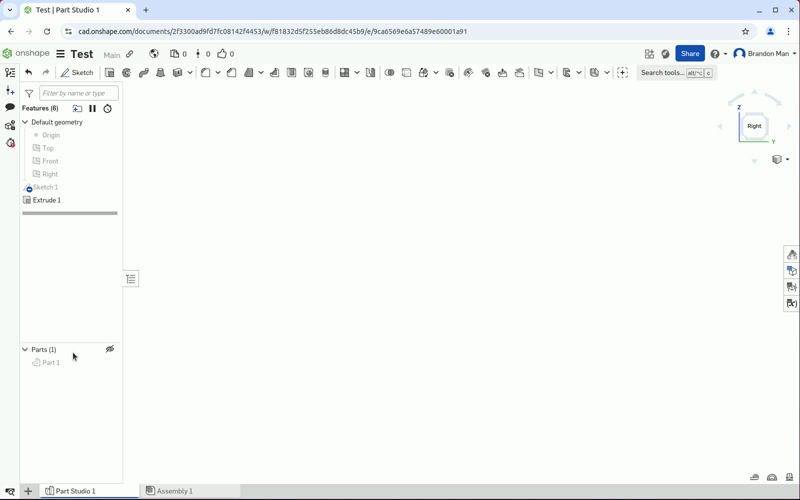
key(shift+s)
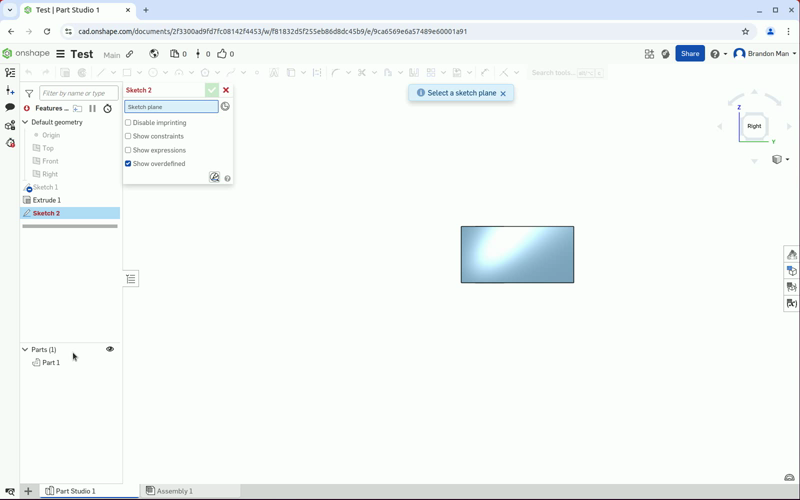
mouse_move(73, 176)
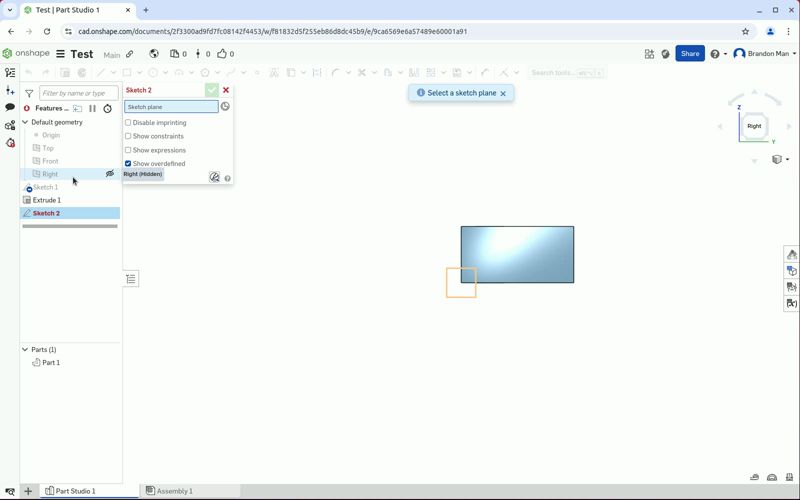
click(73, 176)
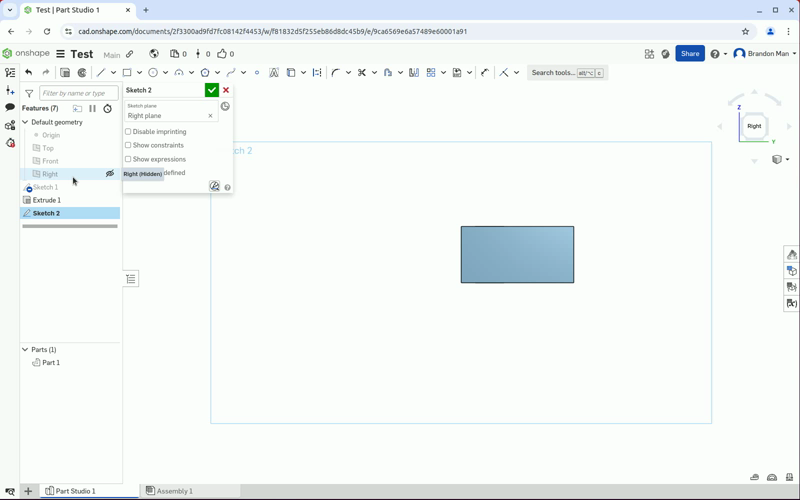
mouse_move(73, 352)
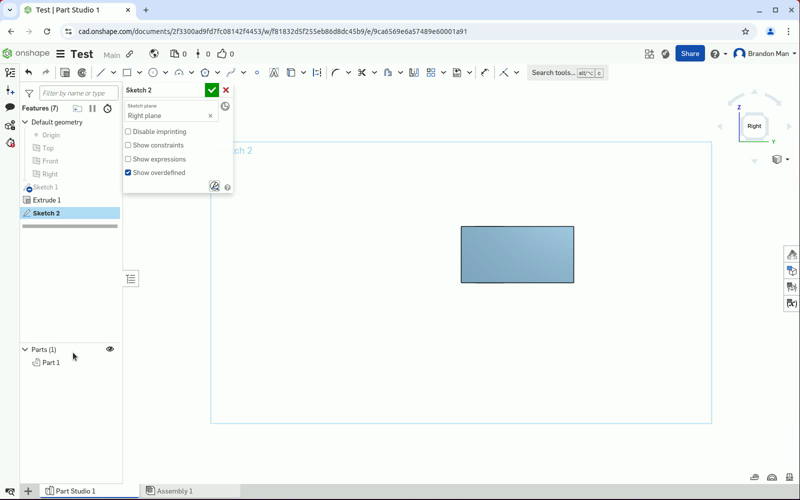
key(y)
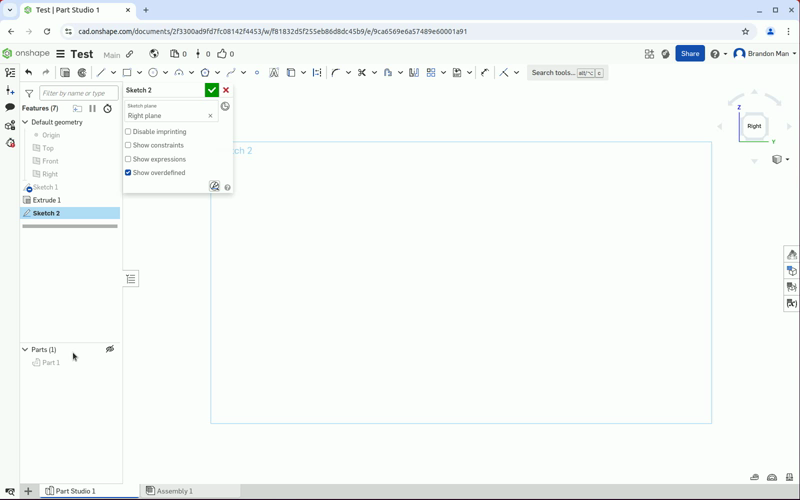
key(c)
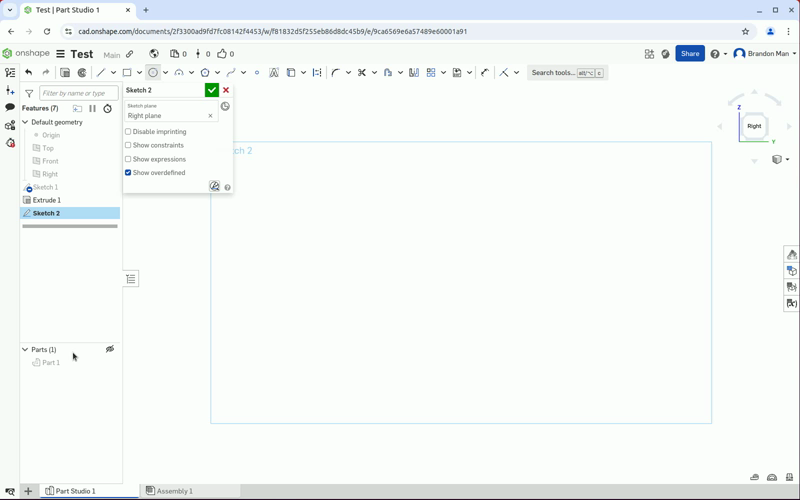
key_down(shift)
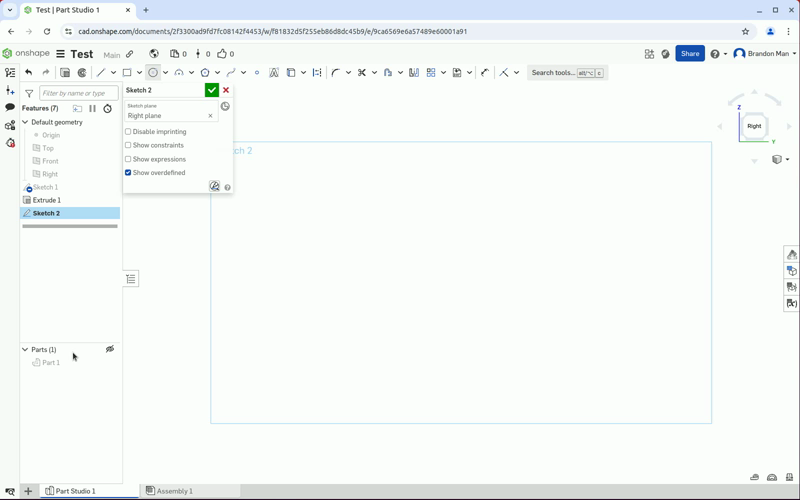
mouse_move(529, 249)
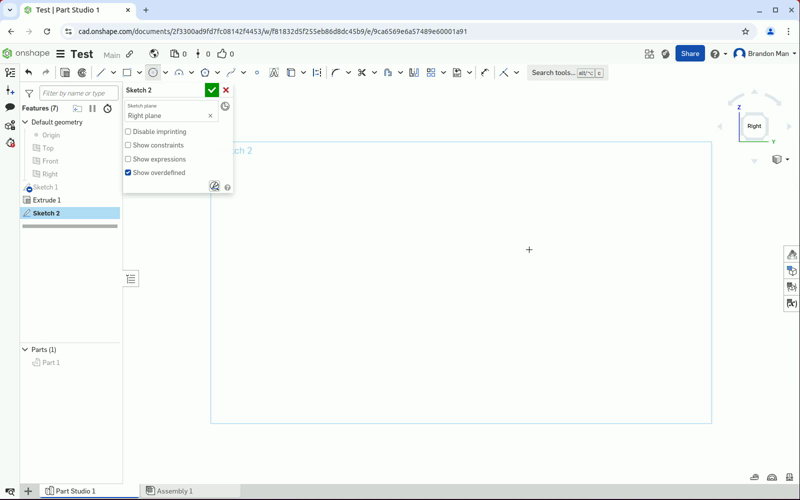
click(529, 249)
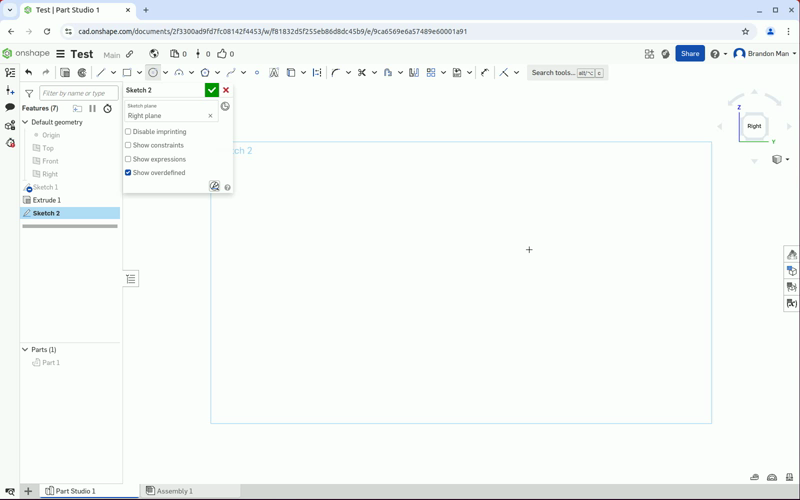
key_up(shift)
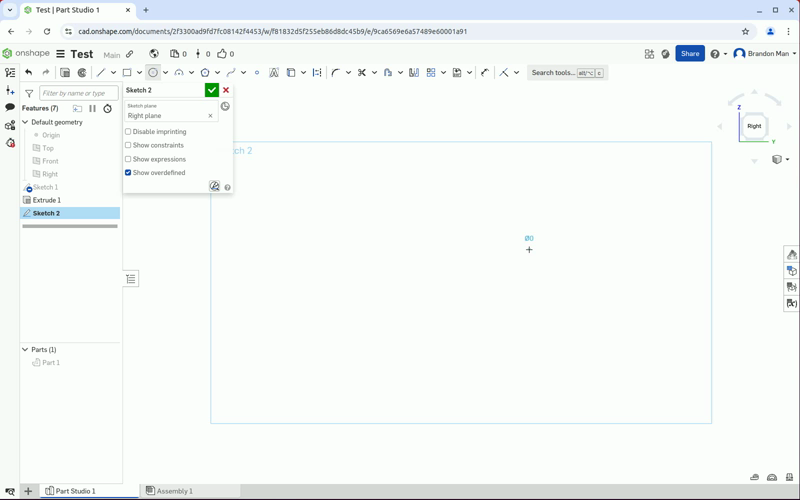
mouse_move(549, 249)
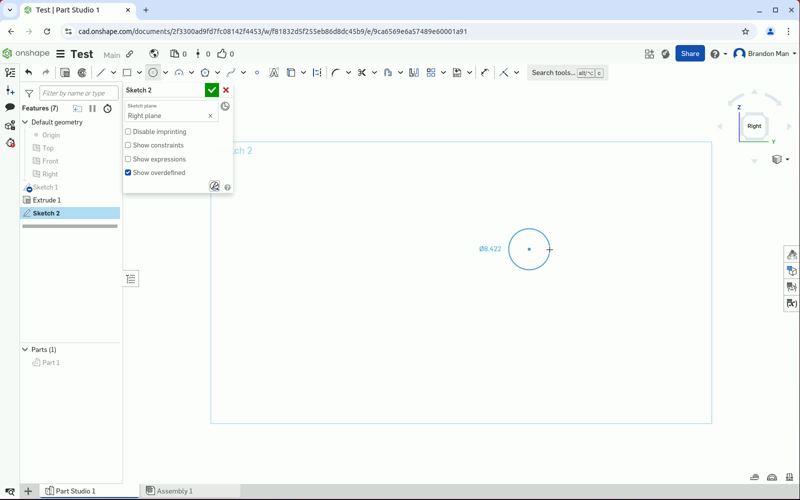
click(549, 249)
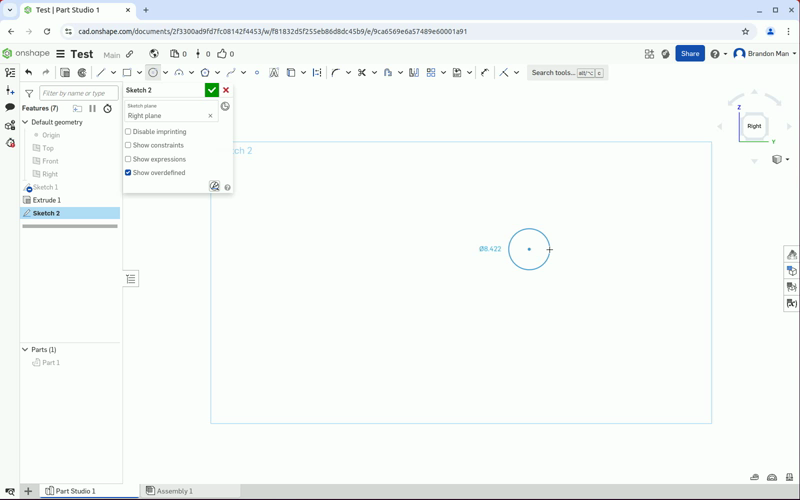
key(esc)
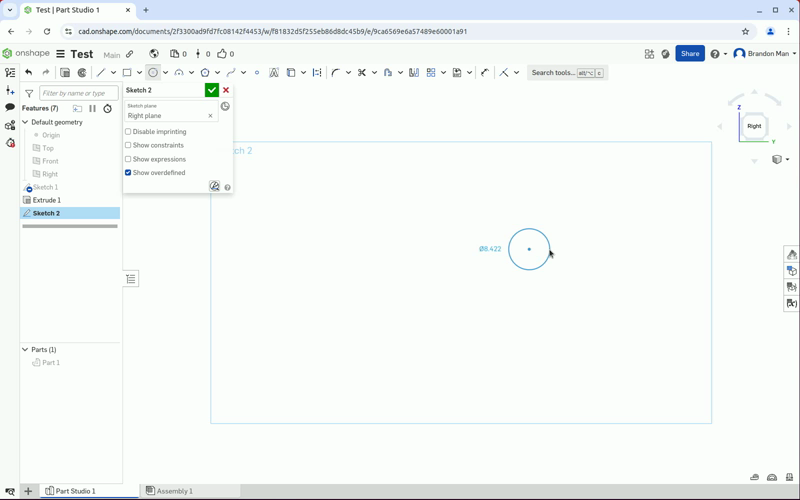
mouse_move(539, 265)
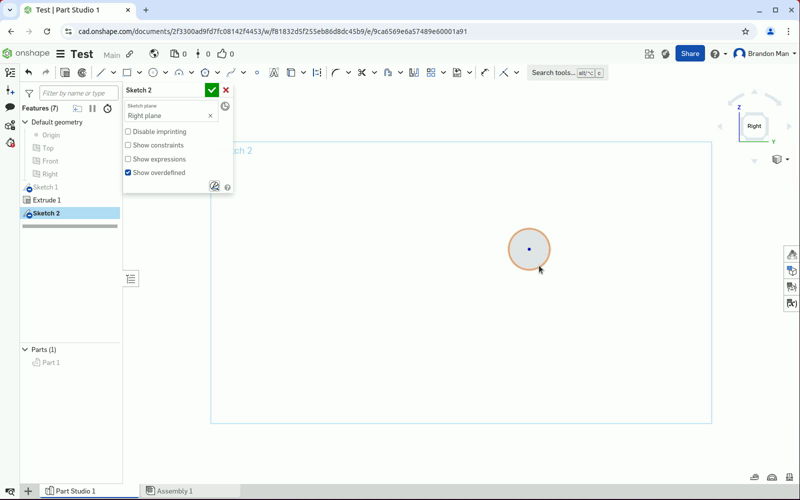
scroll(6)
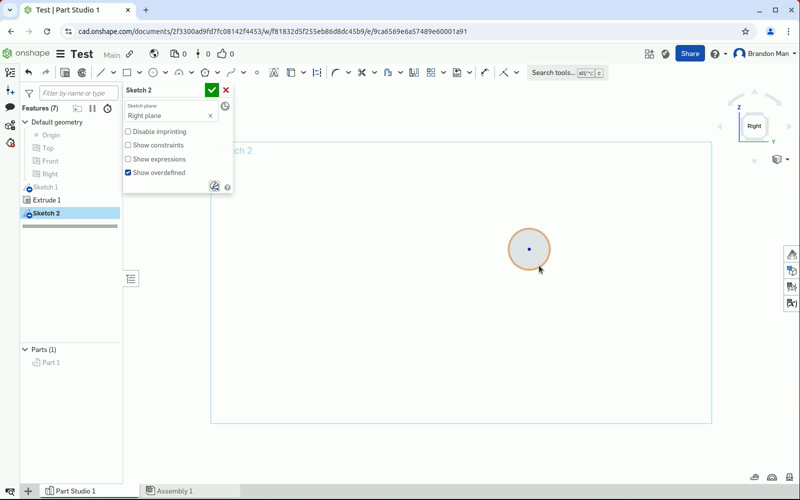
scroll(6)
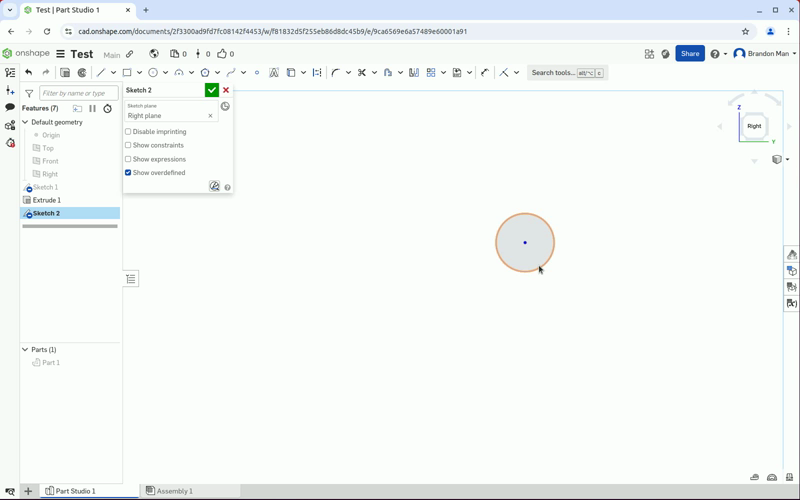
scroll(6)
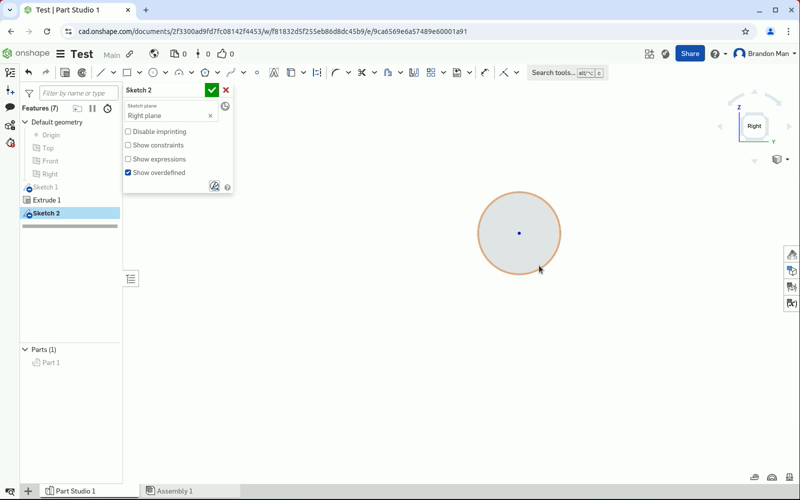
scroll(6)
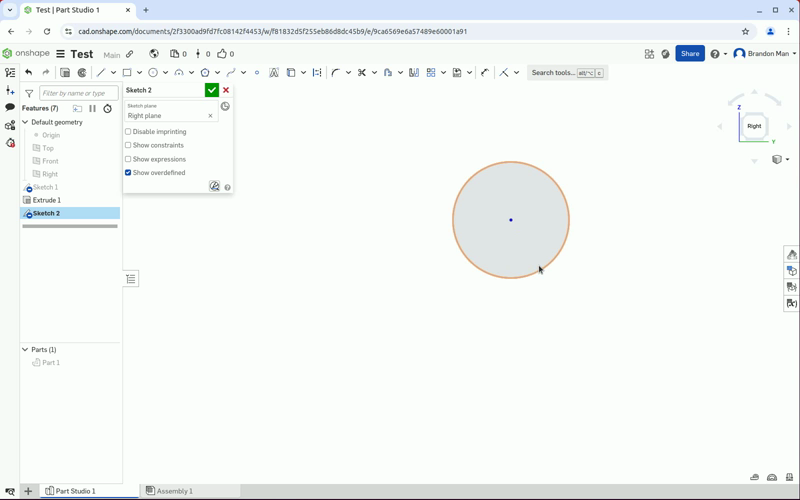
scroll(6)
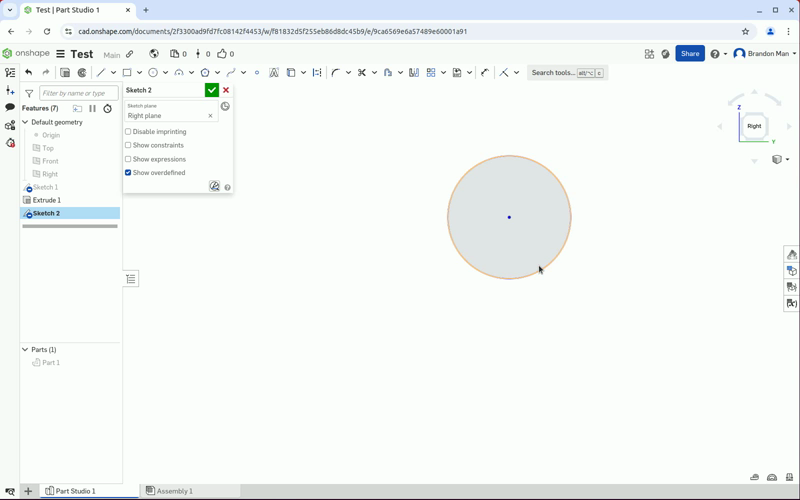
scroll(6)
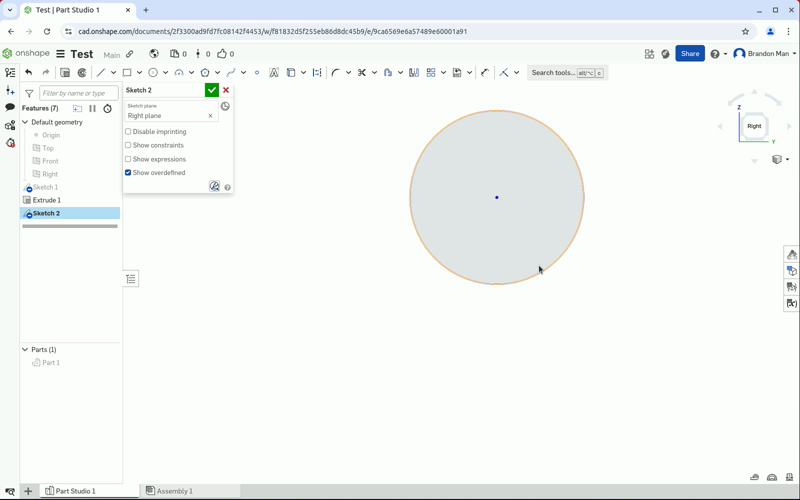
scroll(6)
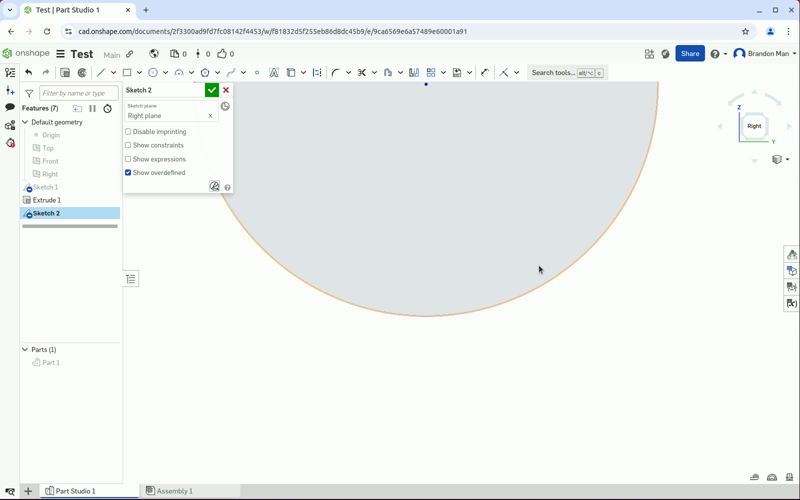
click(539, 265)
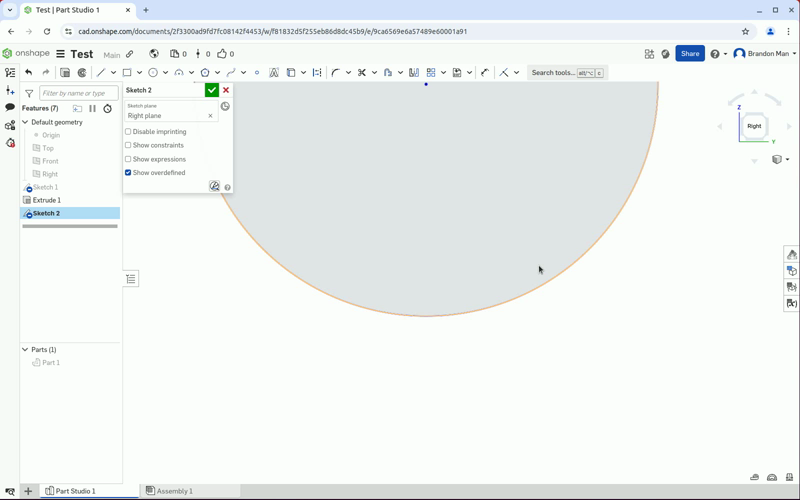
scroll(-6)
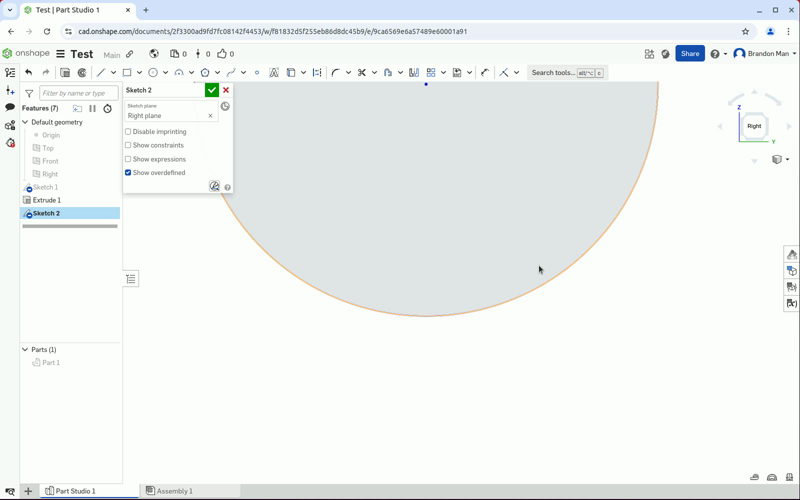
scroll(-6)
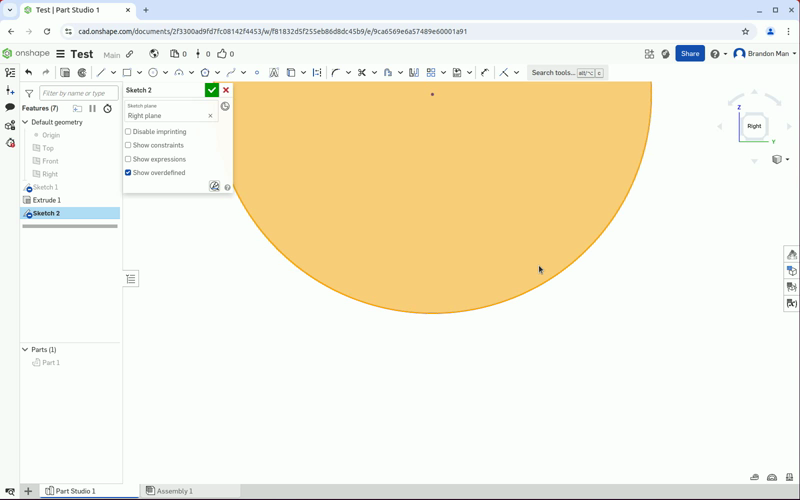
scroll(-6)
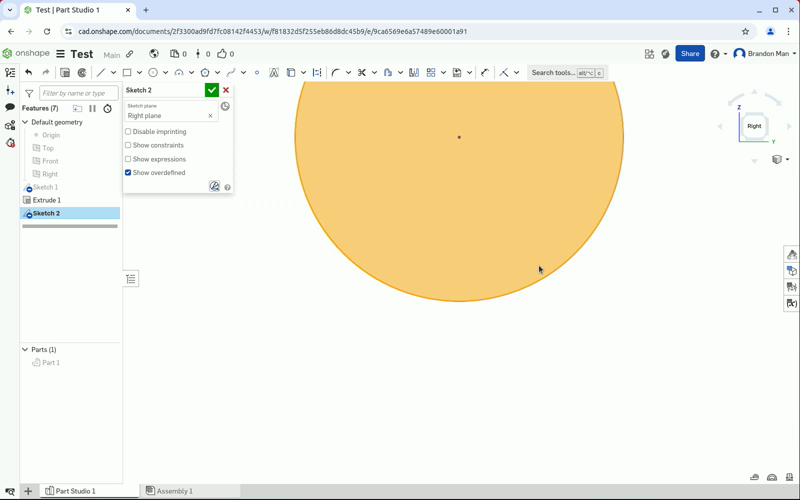
scroll(-6)
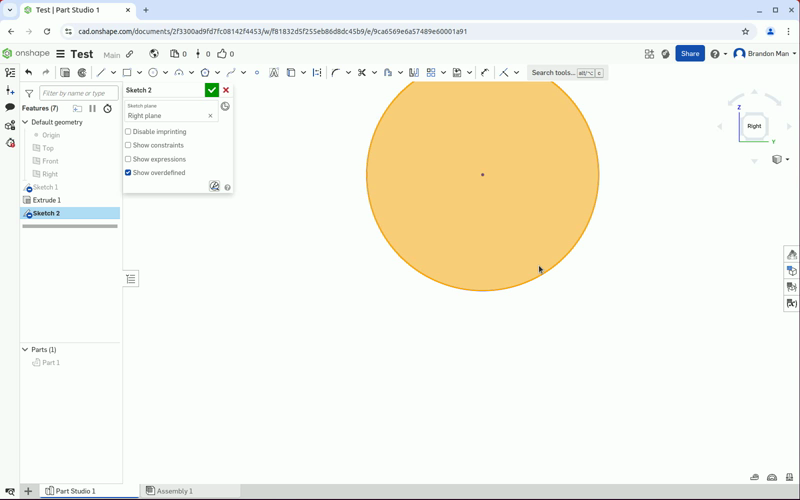
scroll(-6)
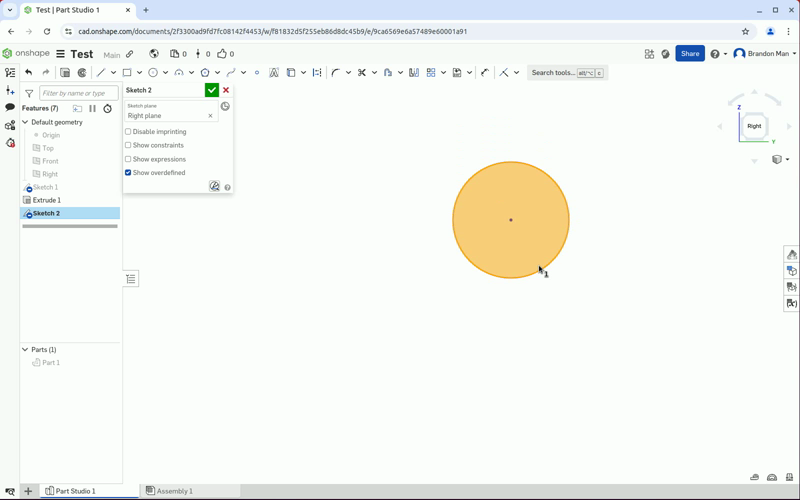
scroll(-6)
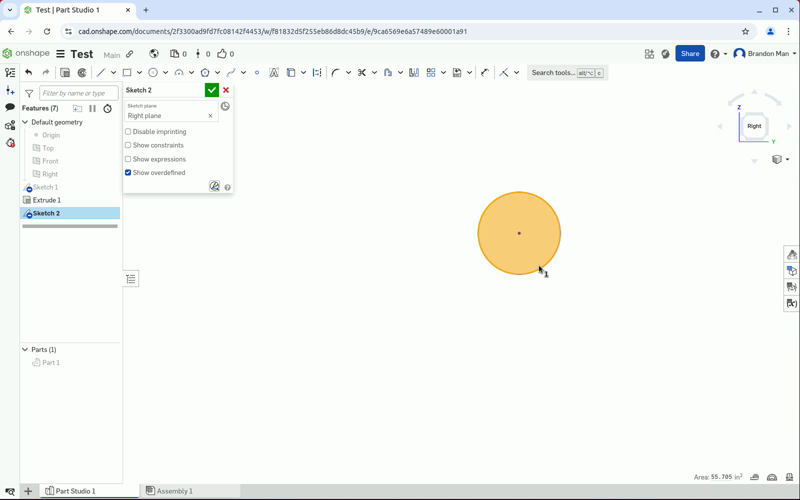
scroll(-6)
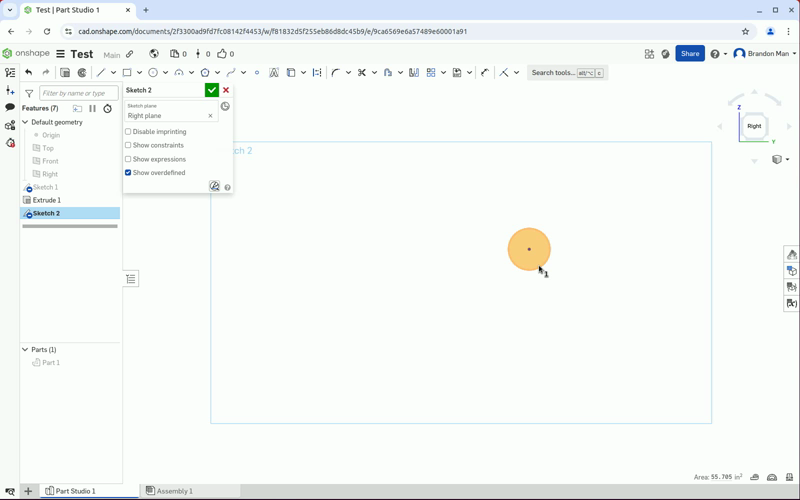
mouse_move(73, 352)
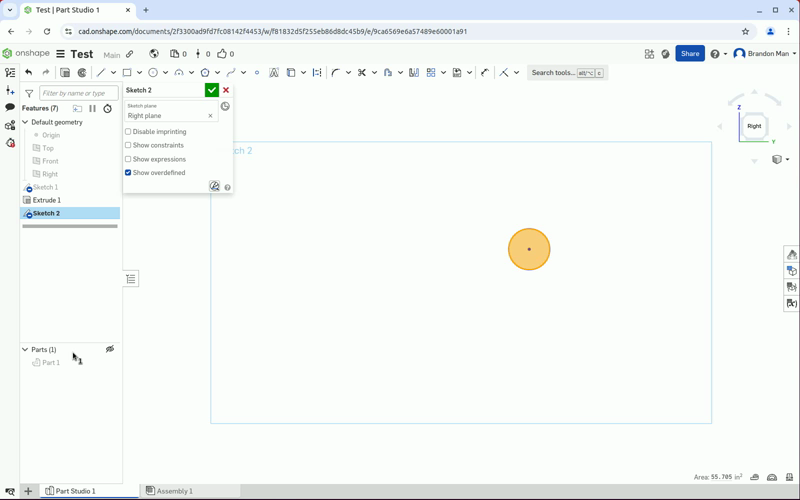
key(shift+y)
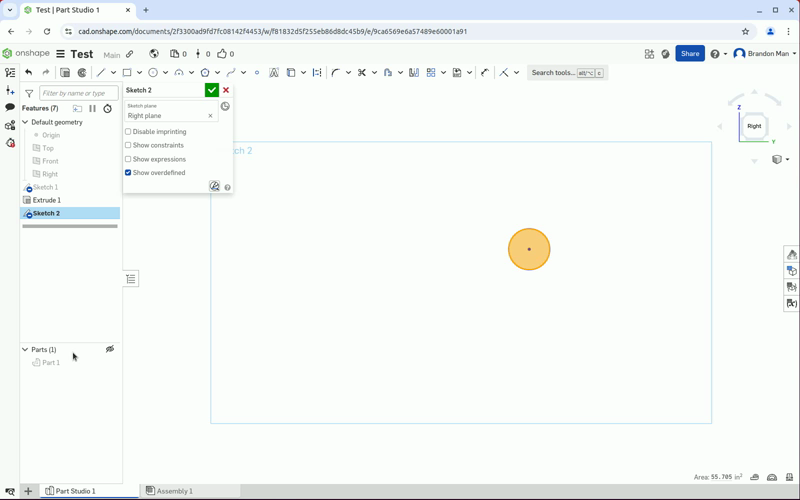
key(shift+e)
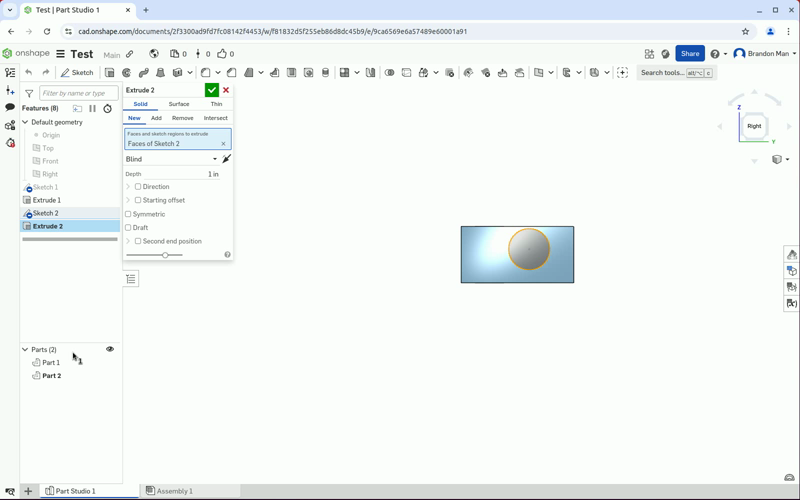
mouse_move(143, 106)
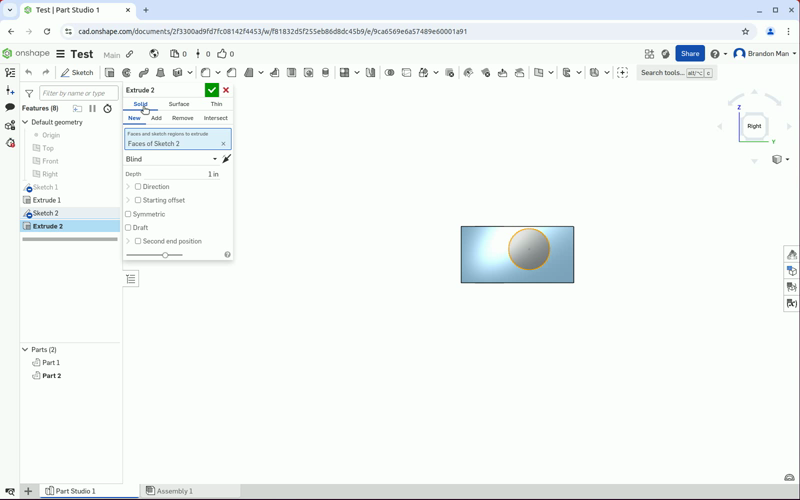
click(143, 106)
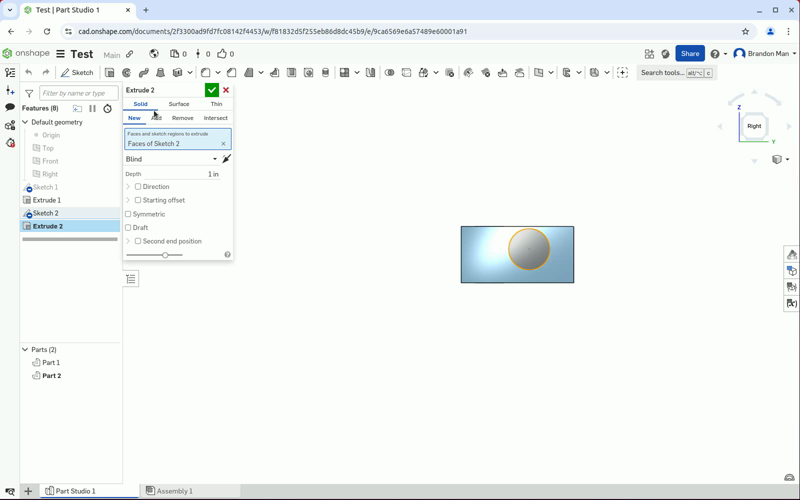
mouse_move(186, 120)
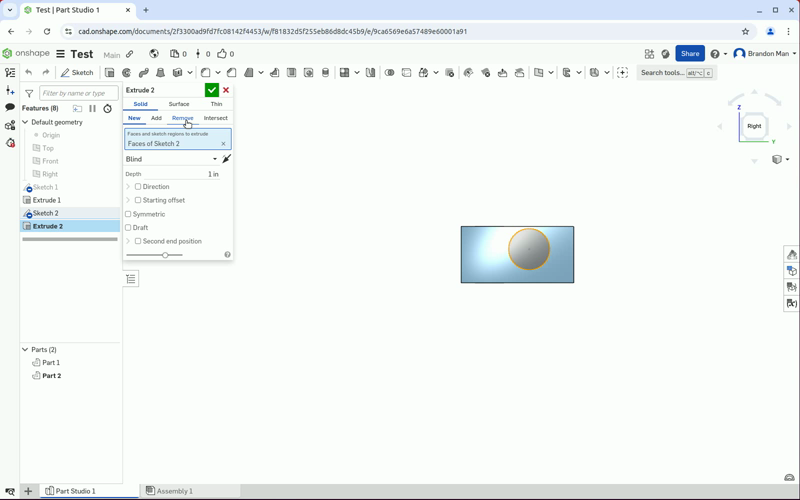
click(186, 120)
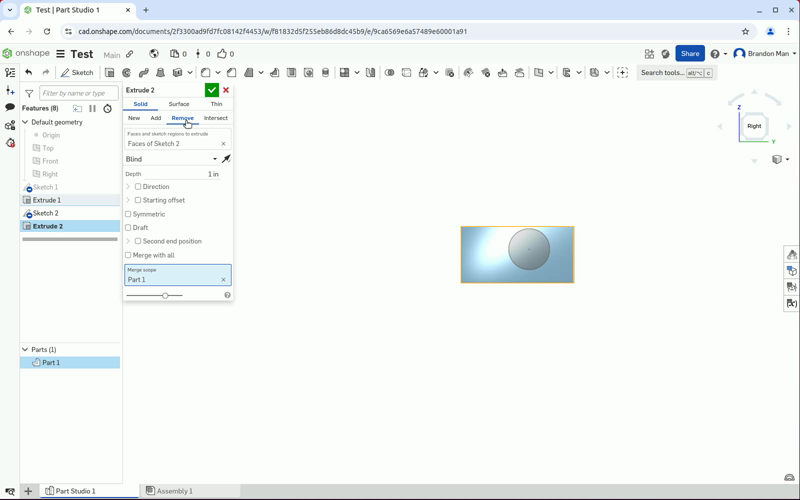
key(tab, 4)
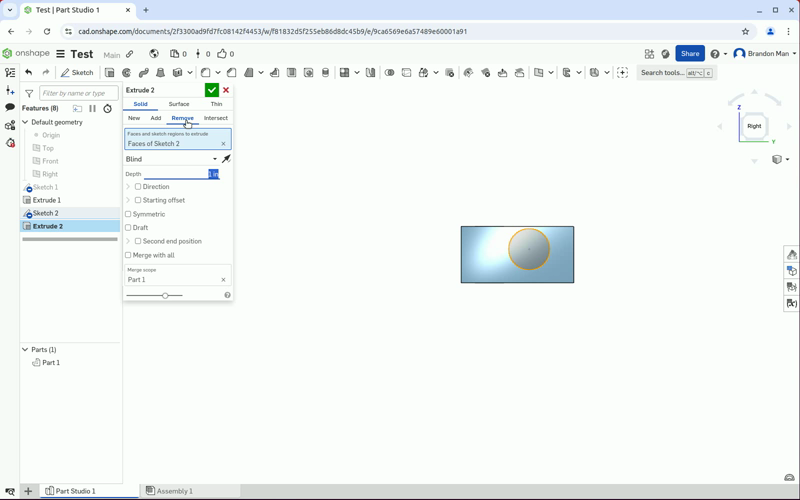
text(23.108)
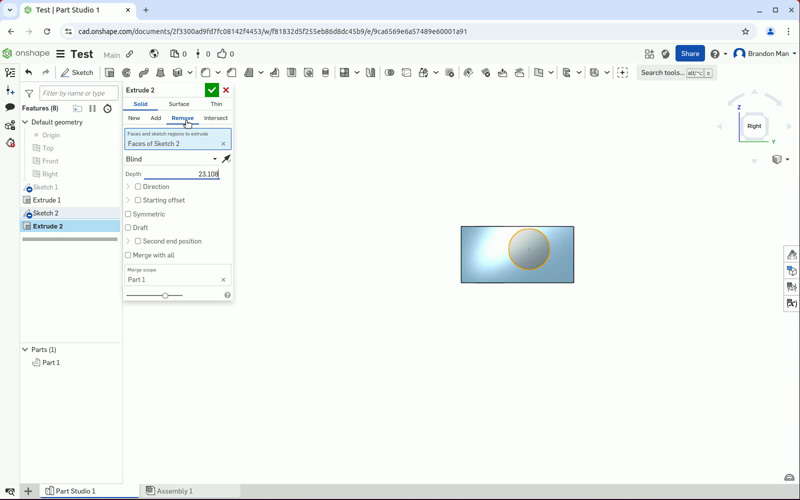
key(tab, 6)
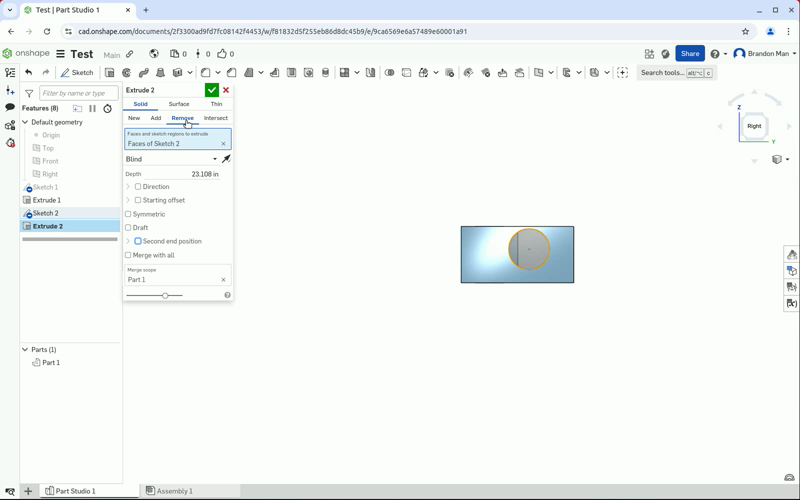
key(space)
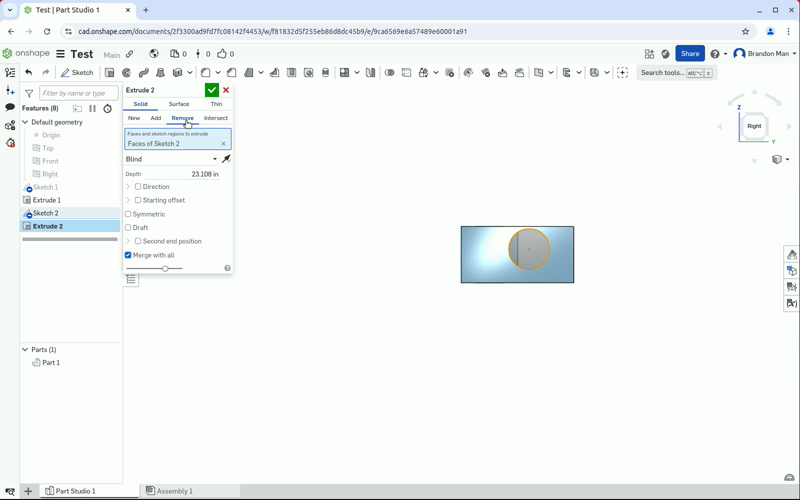
key(enter)
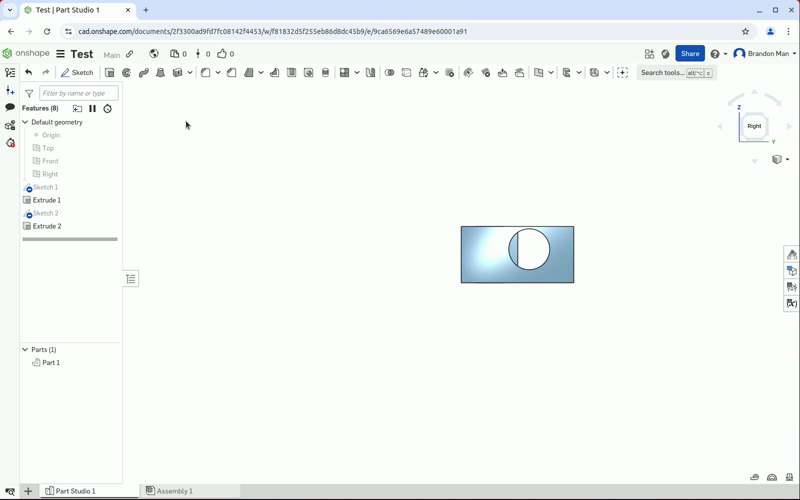
key(shift+h)
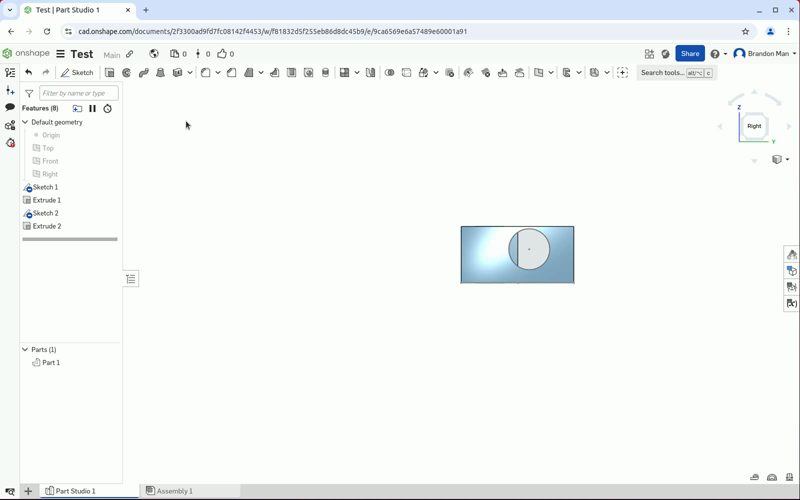
key(shift+h)
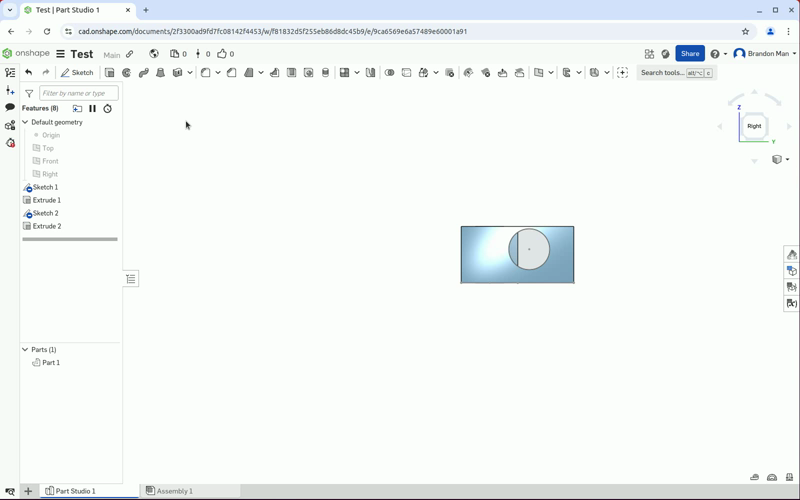
key(shift+7)
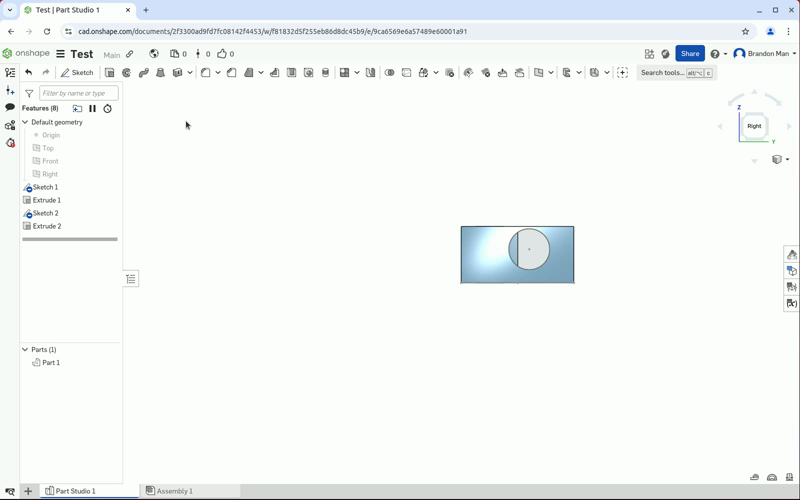
key(right, 2)
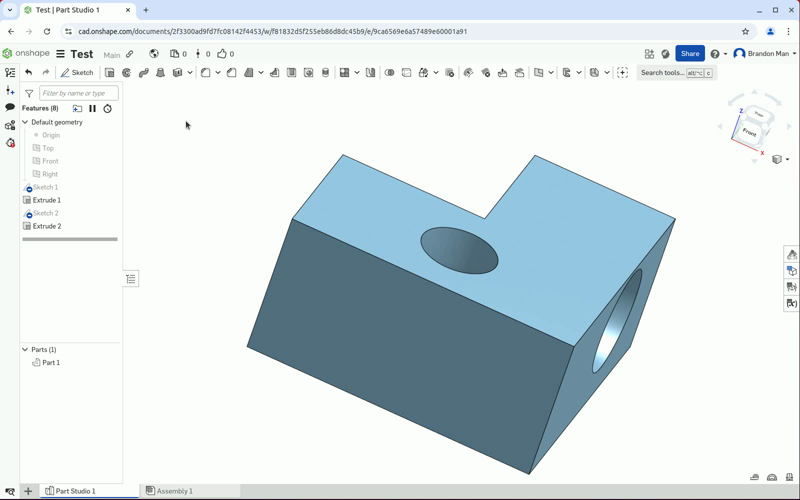
key(down, 2)
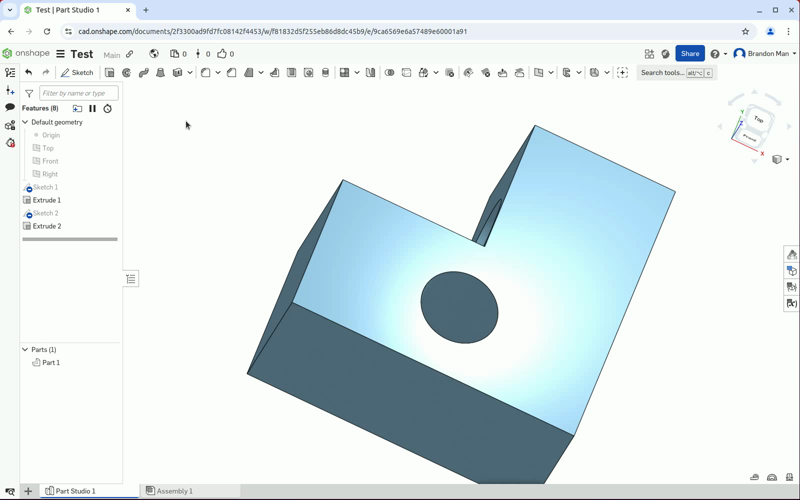
key(up, 2)
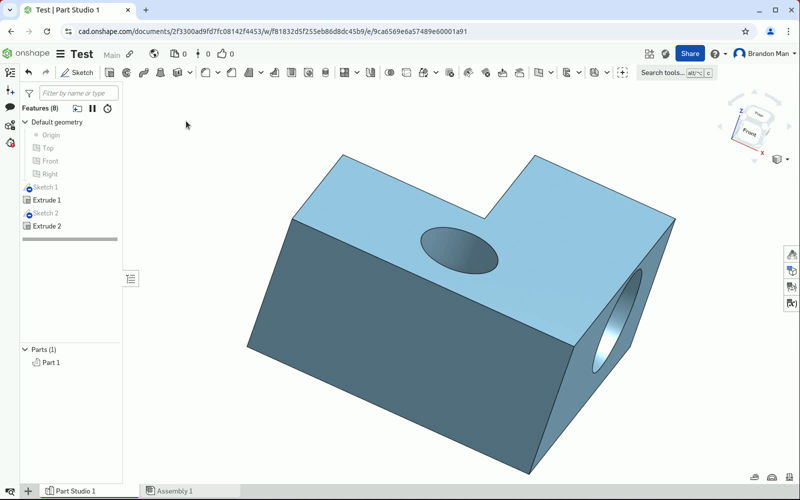
key(left, 2)
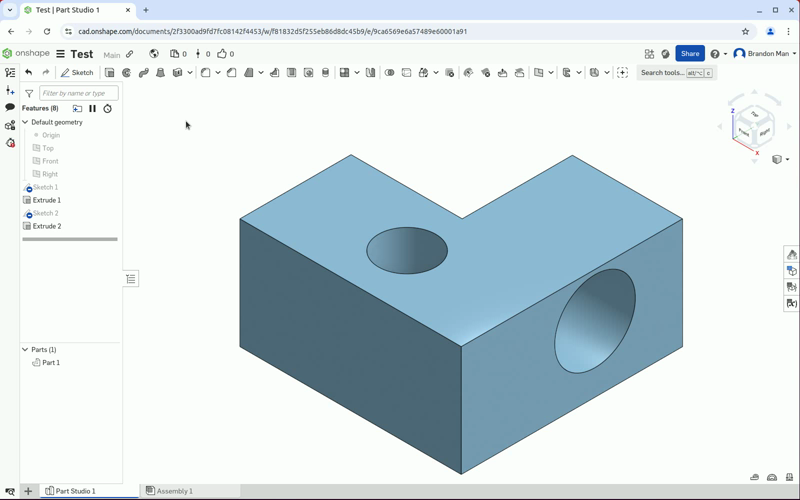
mouse_move(73, 189)
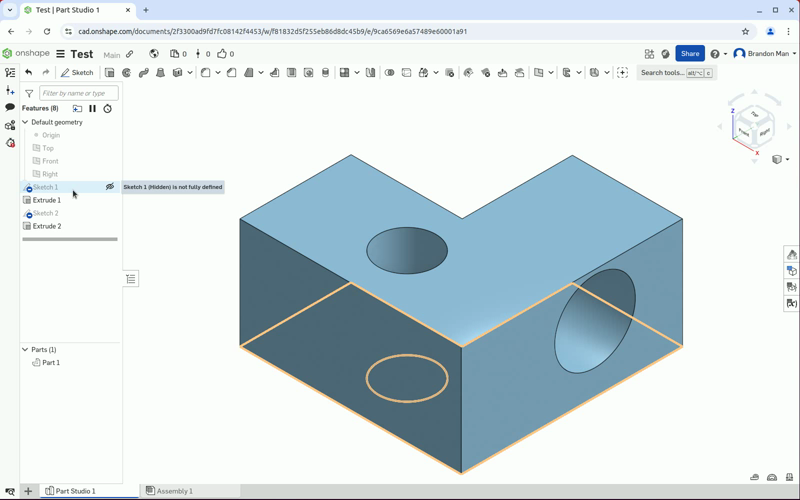
click(73, 189)